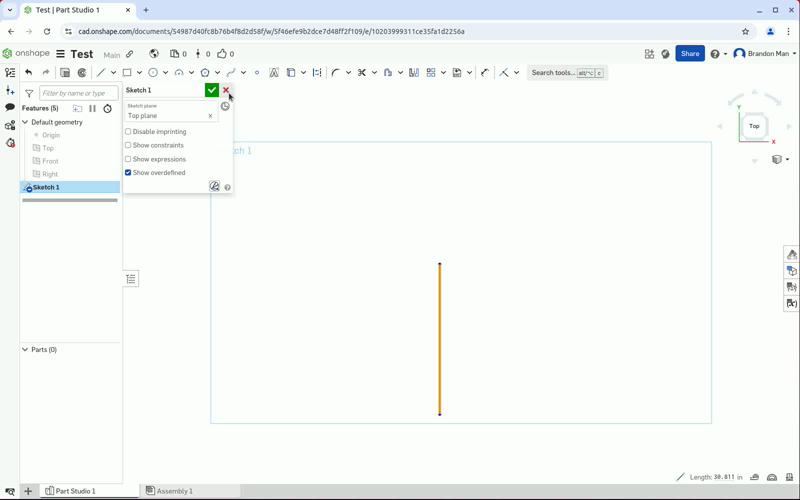
key(shift+h)
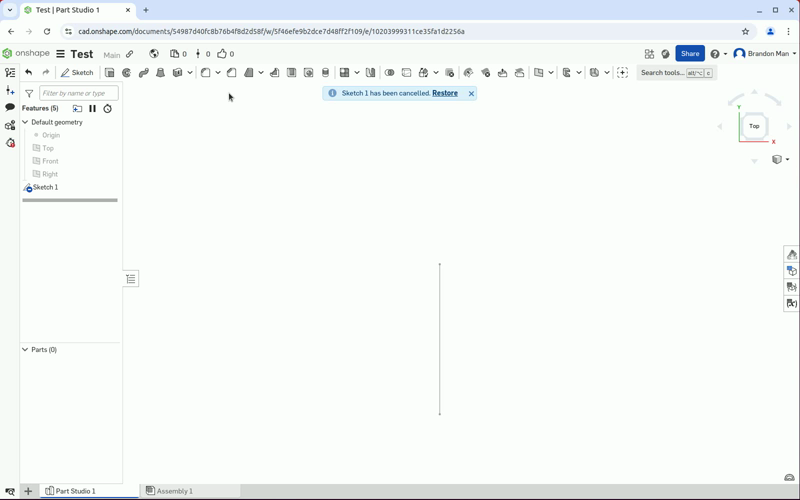
mouse_move(73, 352)
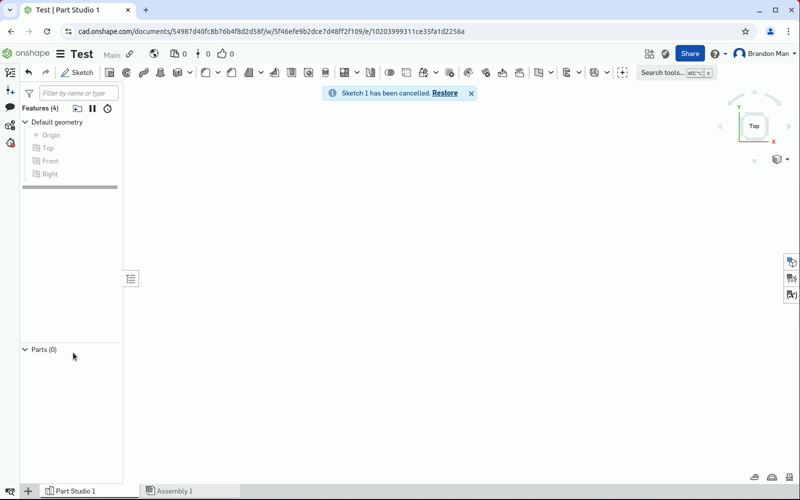
key(y)
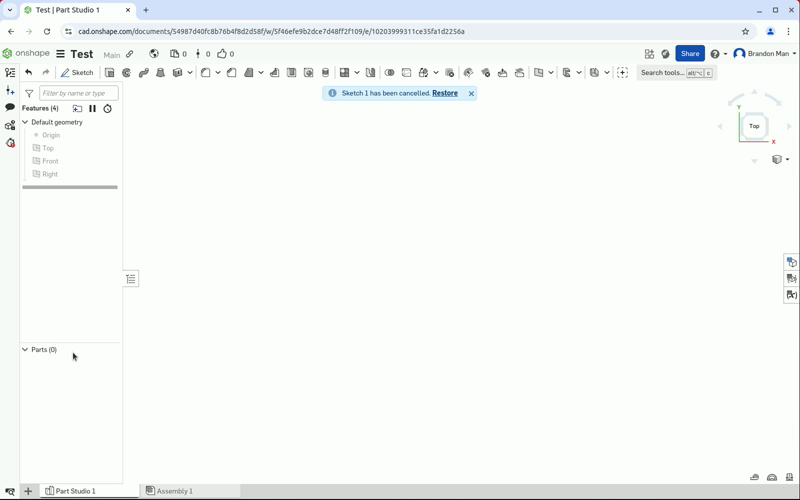
key(shift+p)
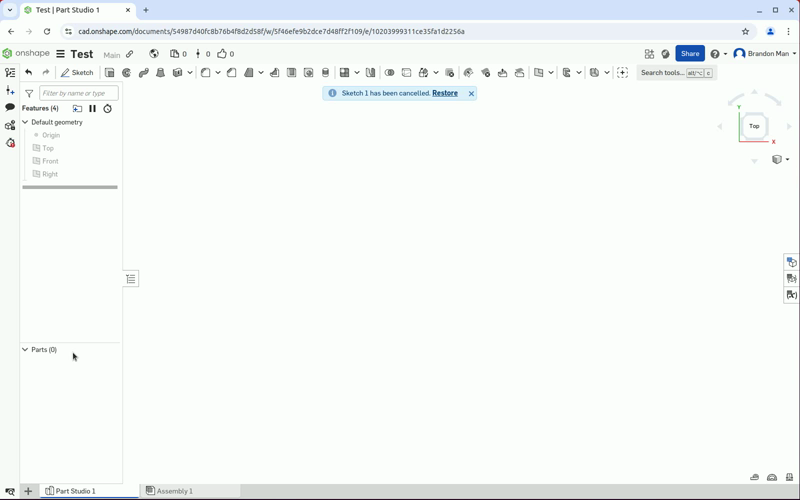
key(space)
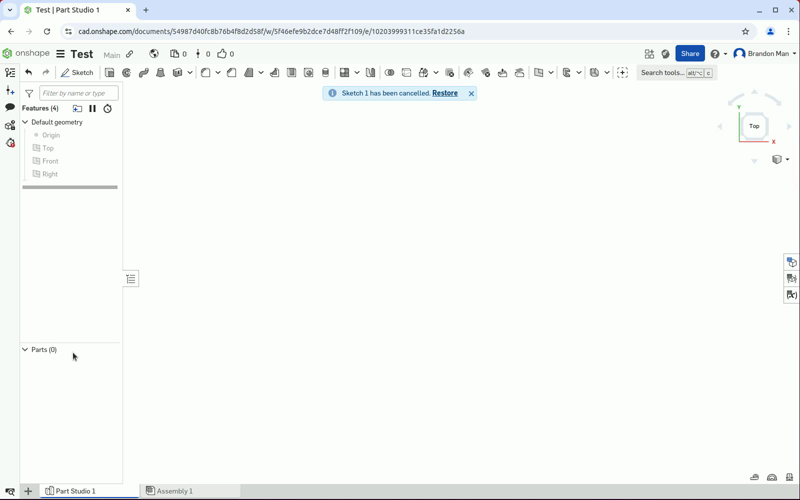
key_down(shift)
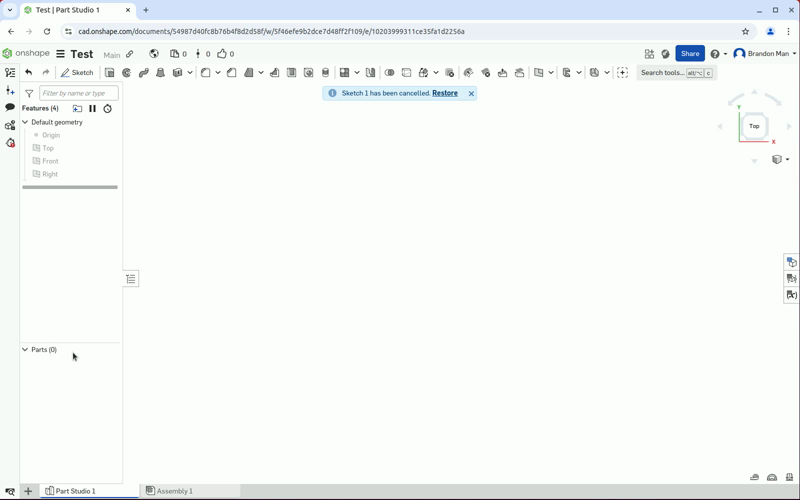
key(up)
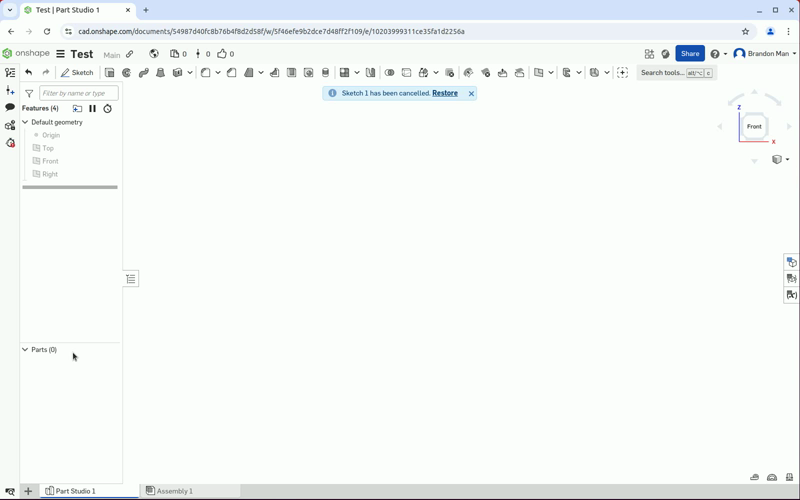
key_up(shift)
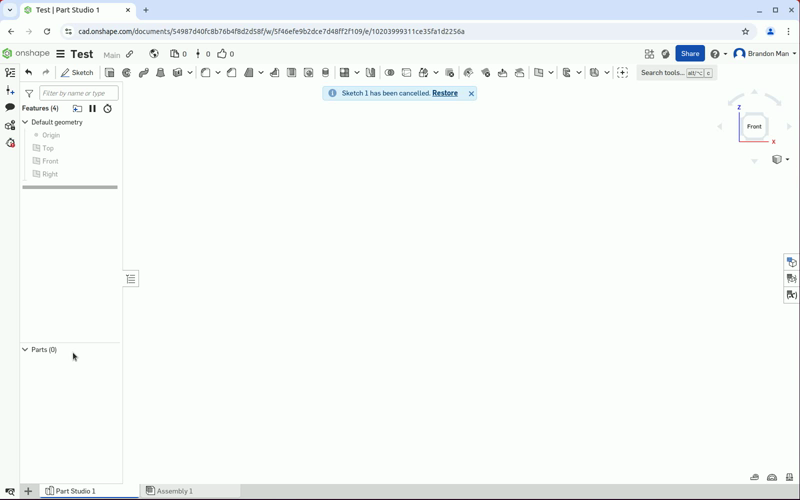
key(space)
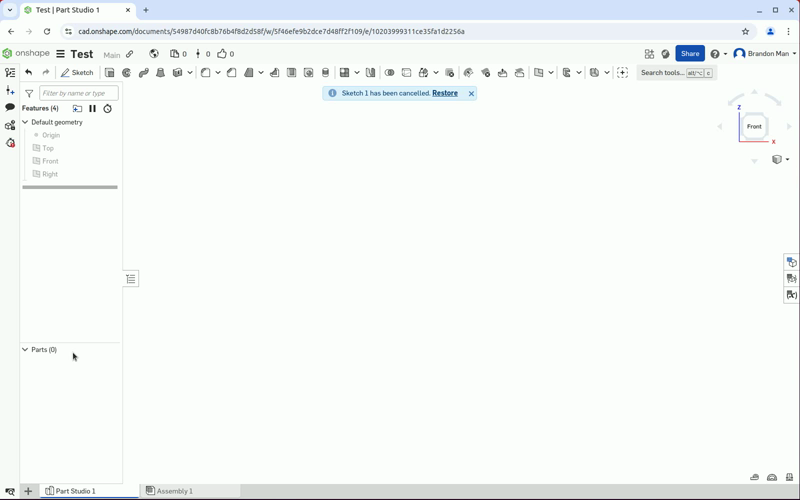
key_down(shift)
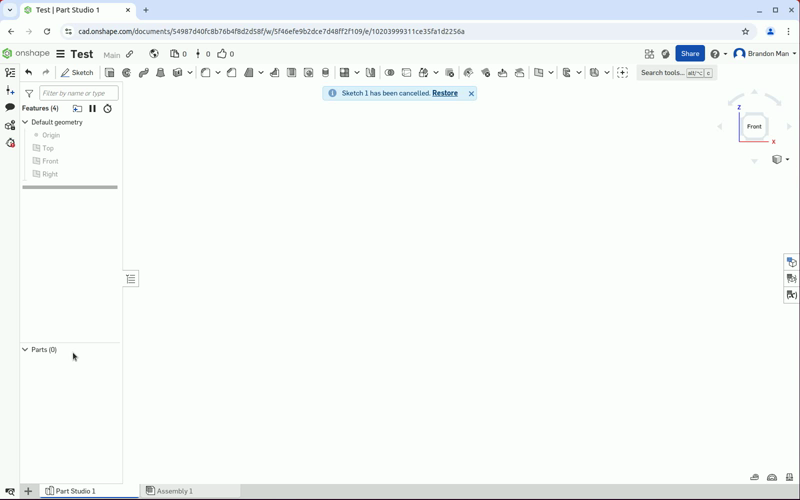
key(left)
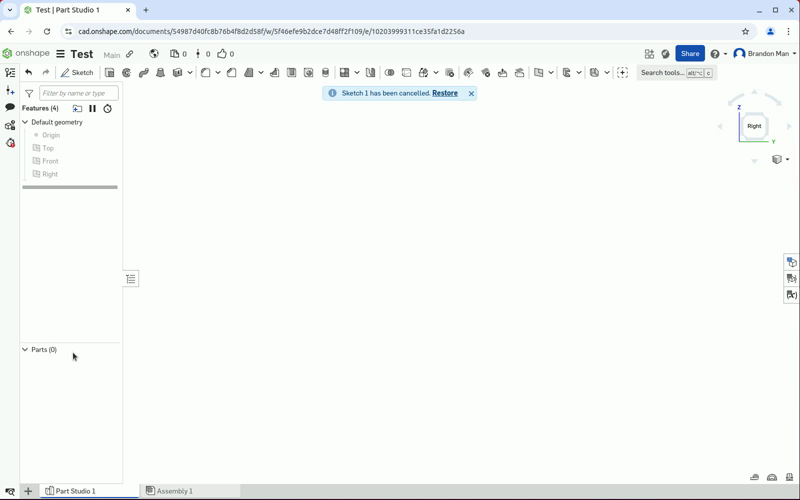
key_up(shift)
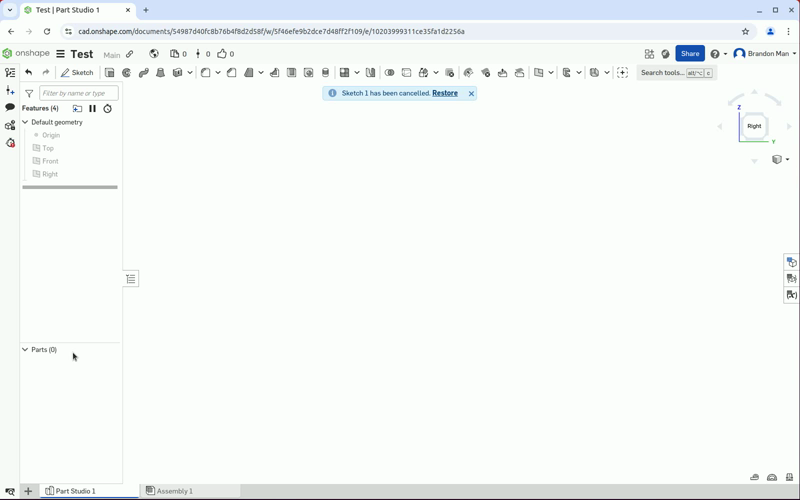
mouse_move(73, 352)
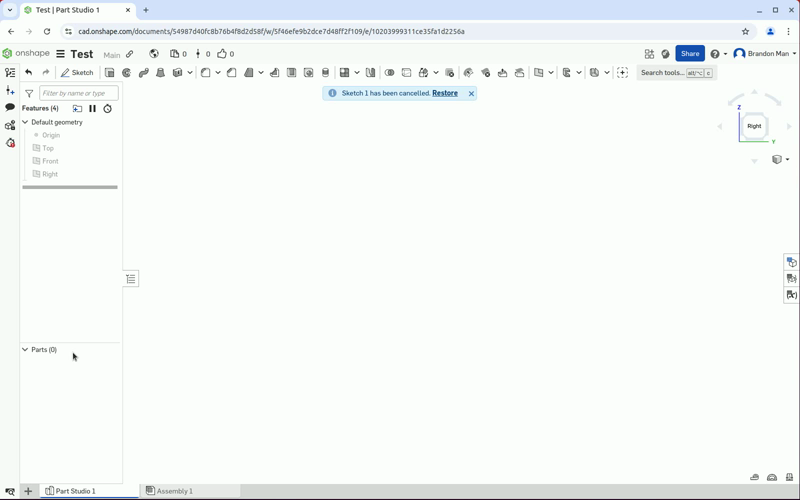
key(shift+y)
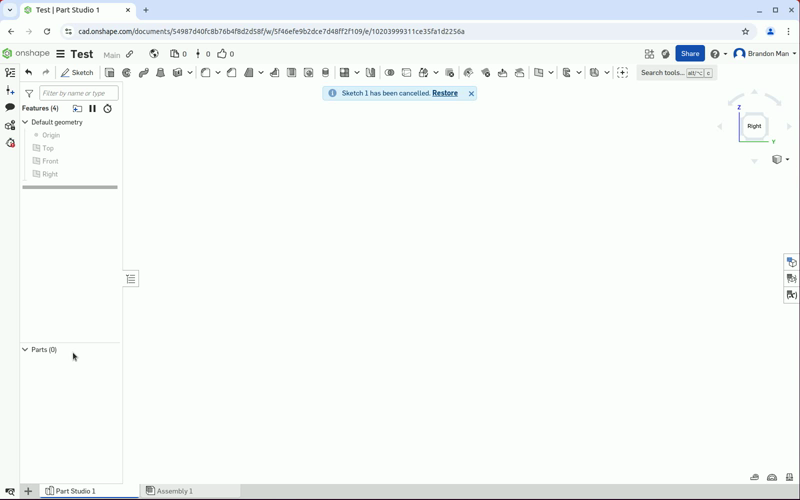
key(shift+s)
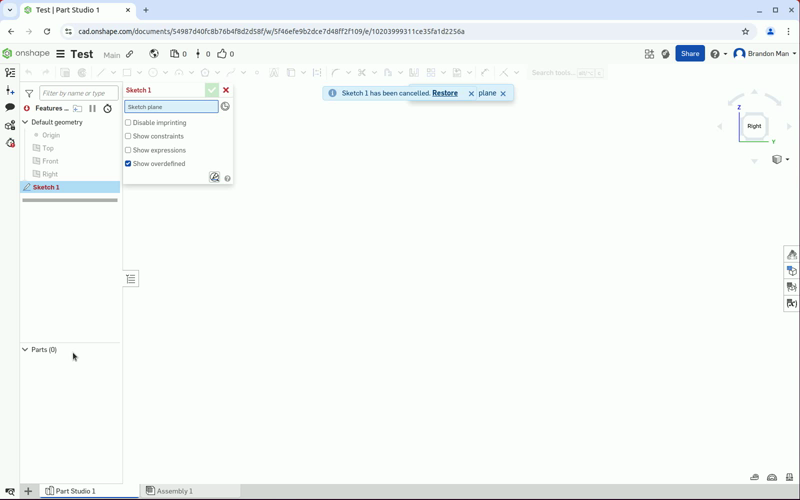
mouse_move(73, 176)
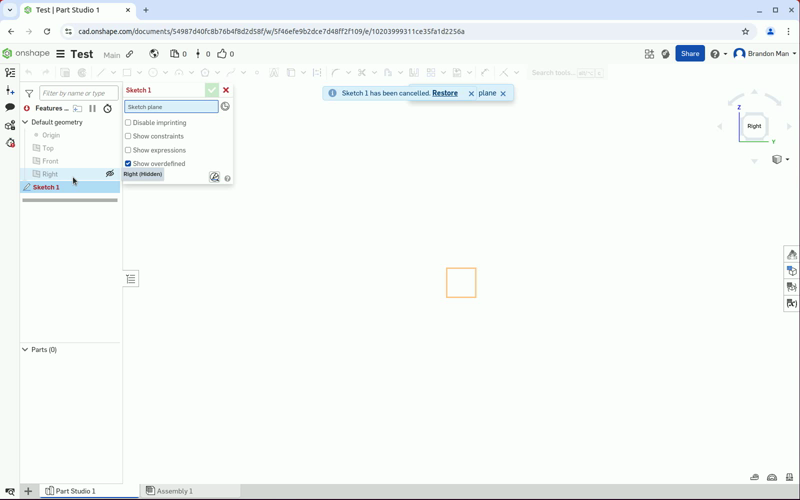
click(73, 176)
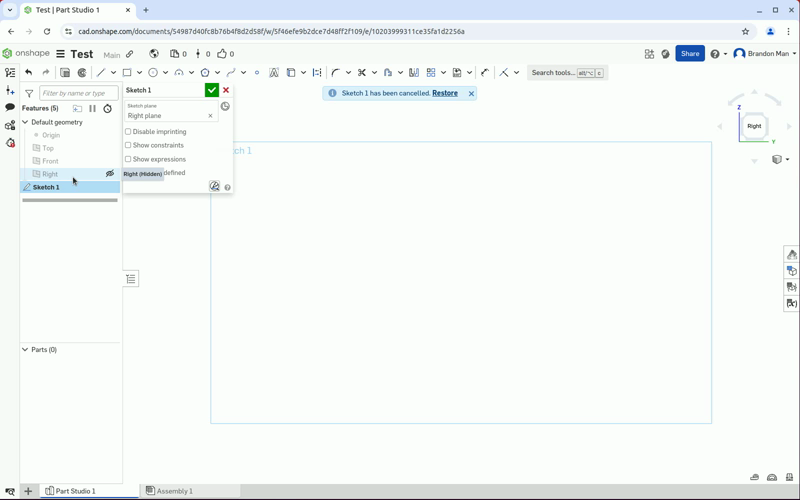
mouse_move(73, 352)
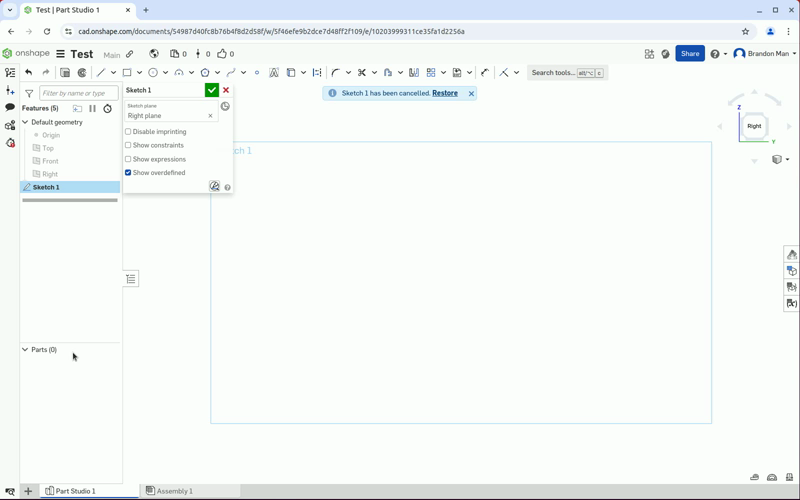
key(y)
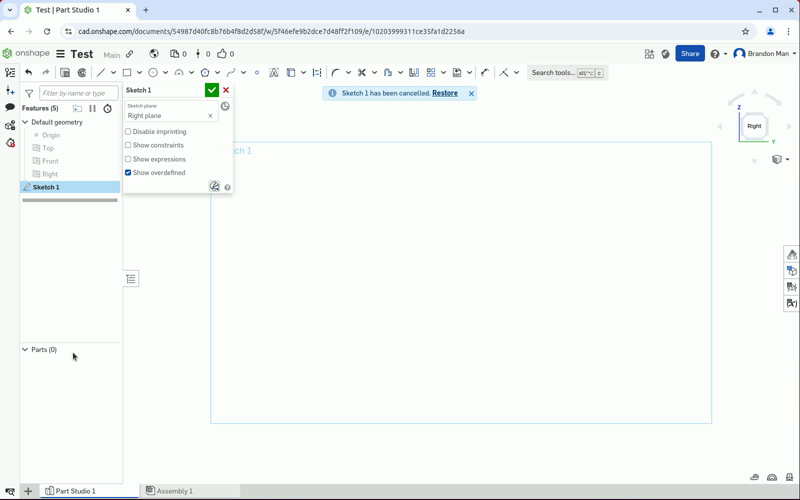
key(l)
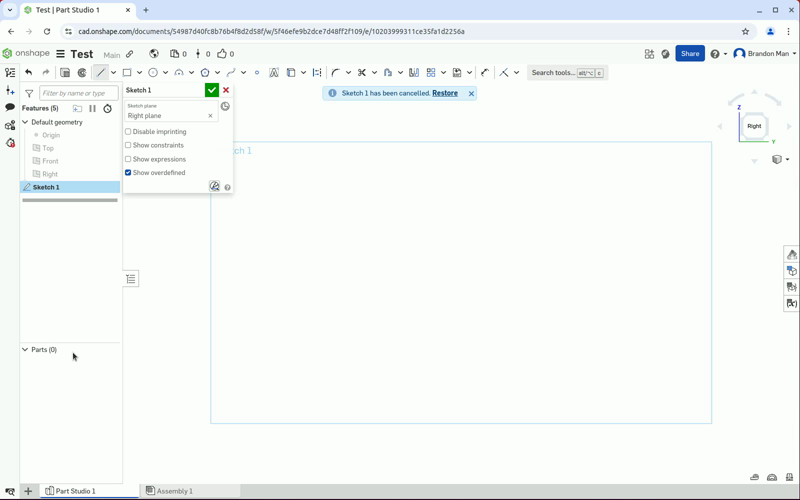
key_down(shift)
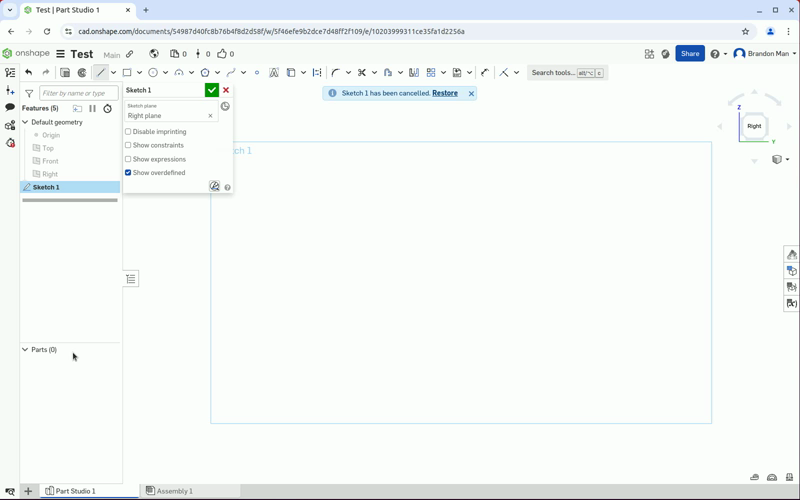
mouse_move(502, 311)
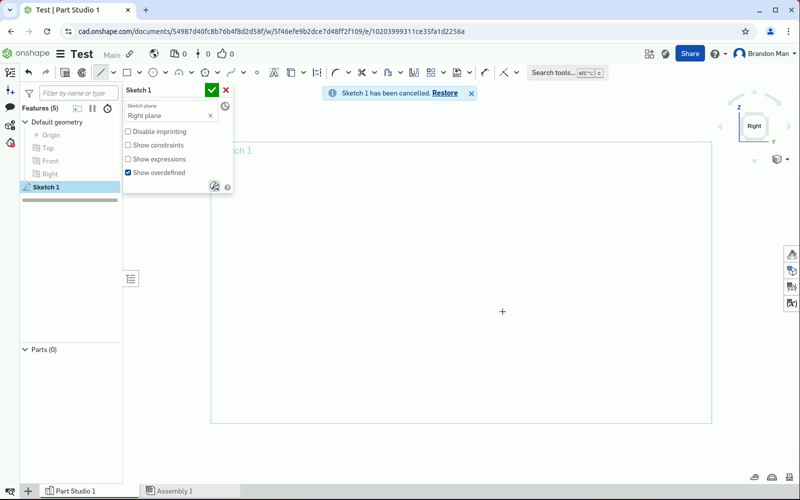
click(502, 311)
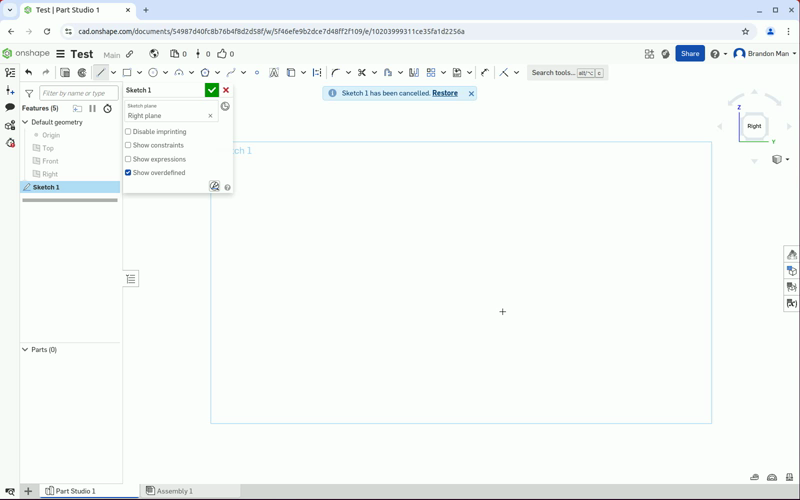
key_up(shift)
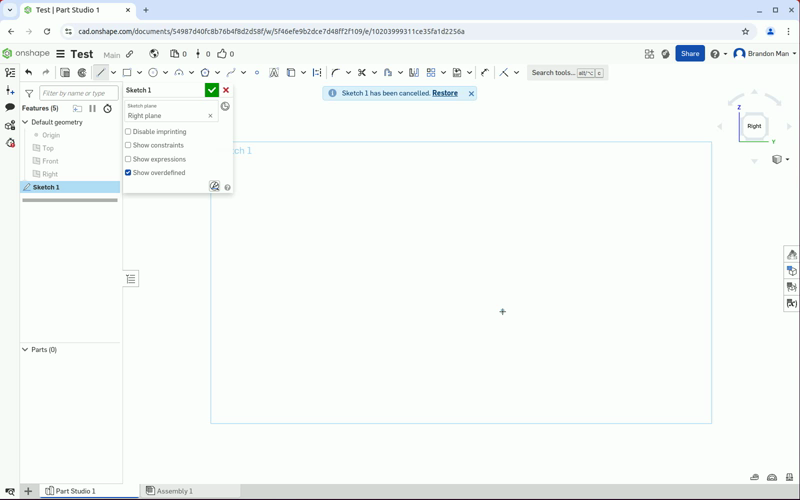
key_down(shift)
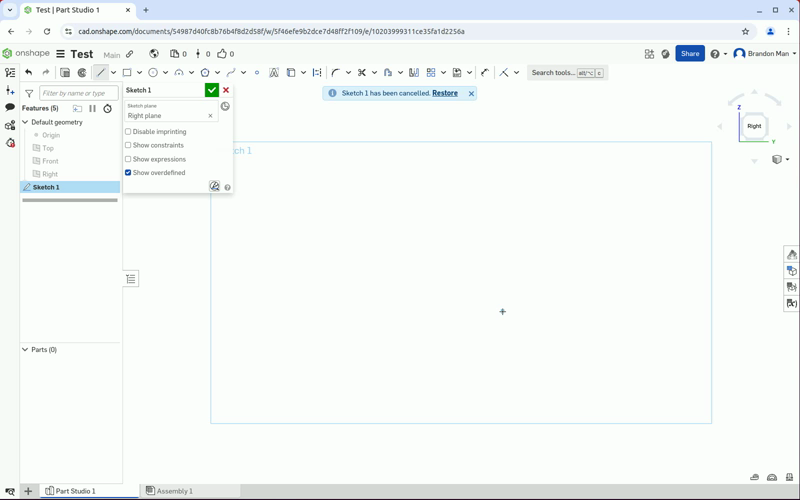
mouse_move(532, 311)
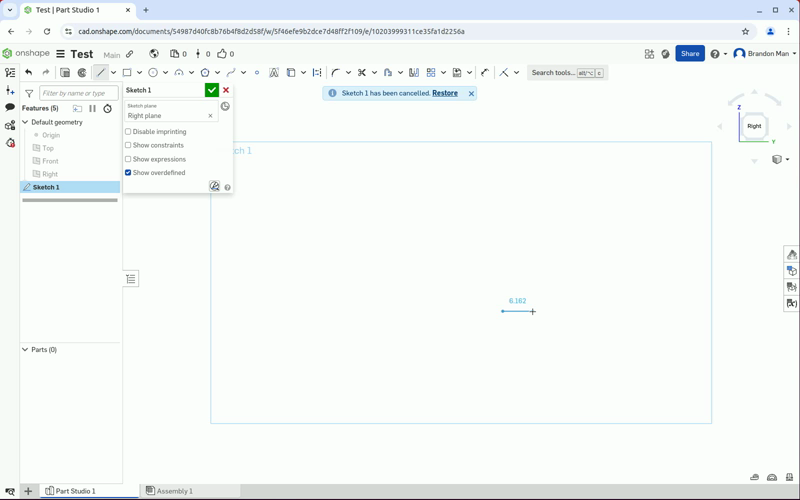
mouse_move(533, 311)
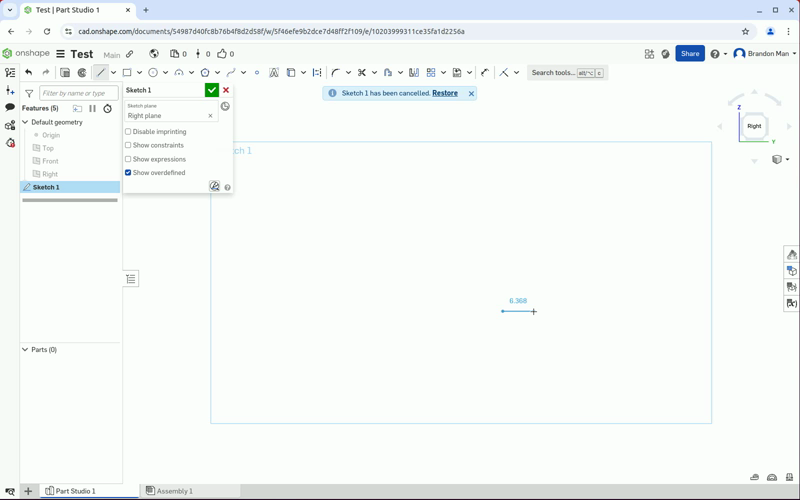
click(533, 311)
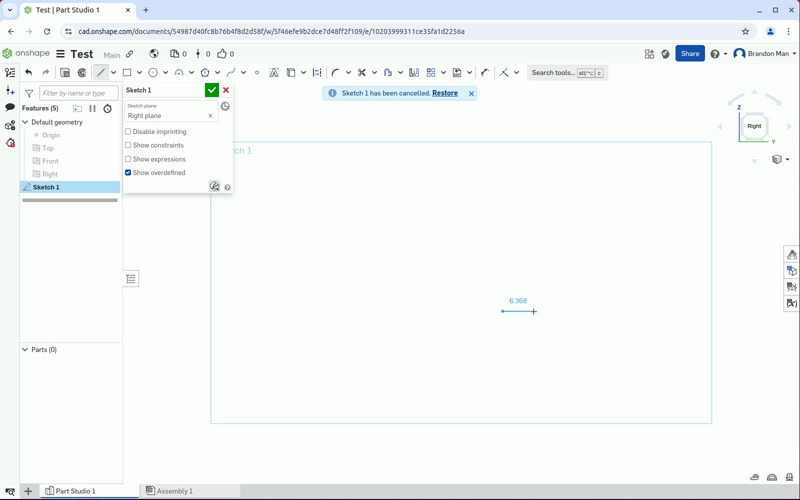
key_up(shift)
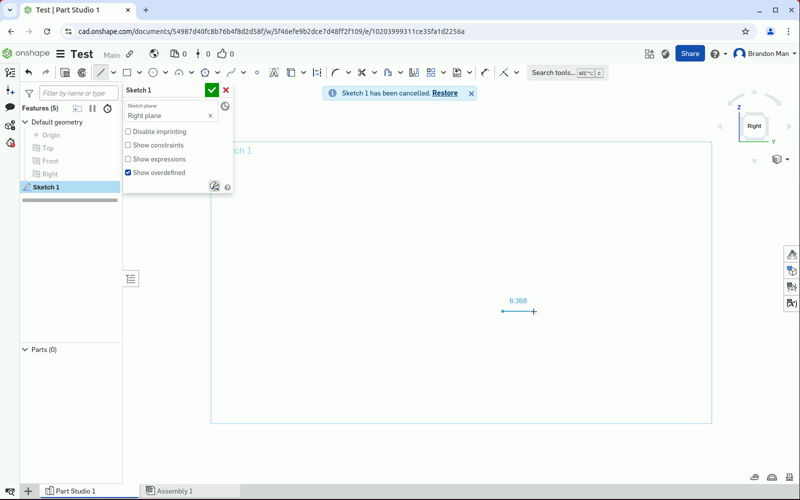
key_down(shift)
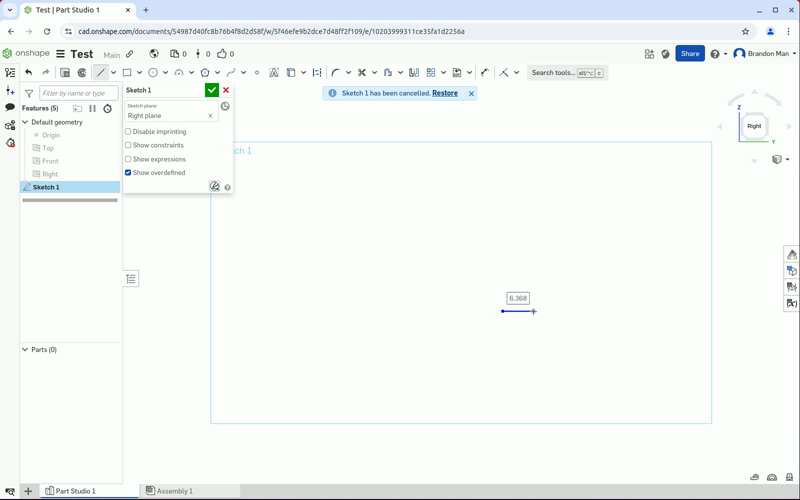
mouse_move(563, 311)
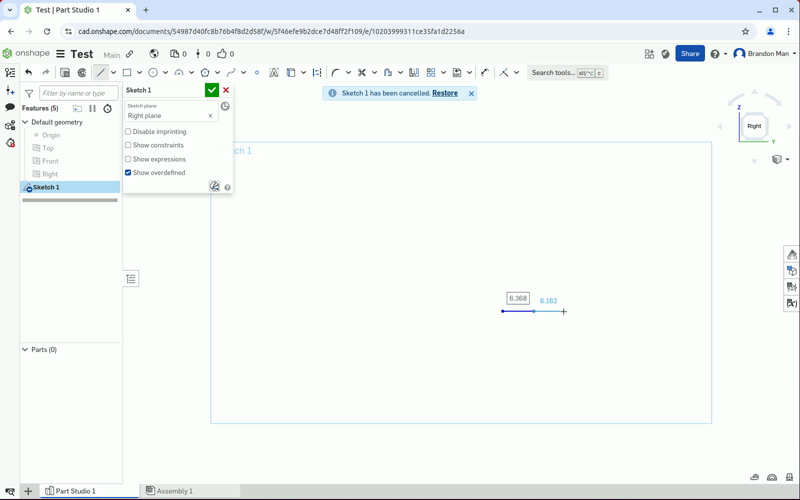
mouse_move(533, 276)
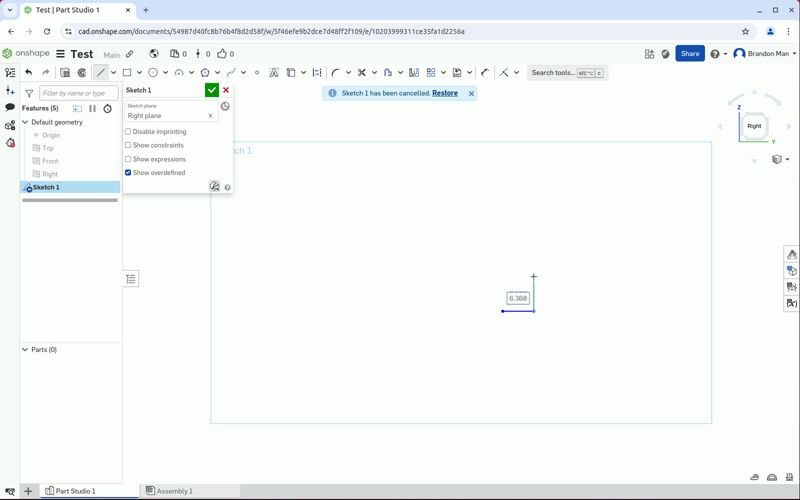
click(533, 276)
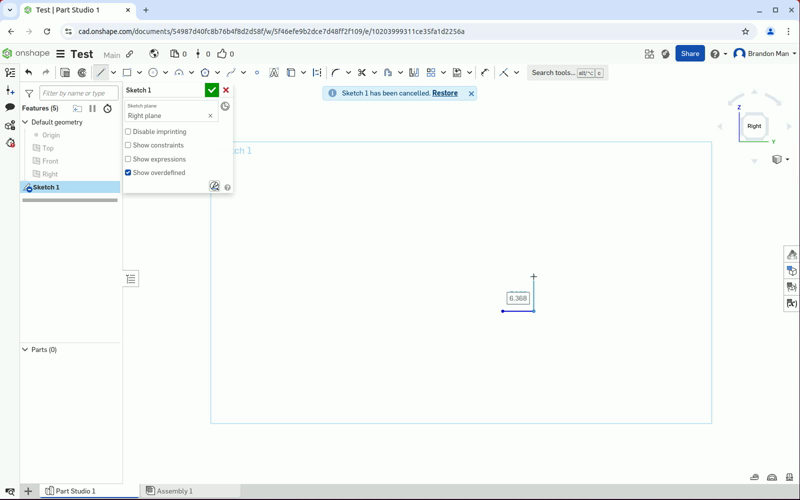
key_up(shift)
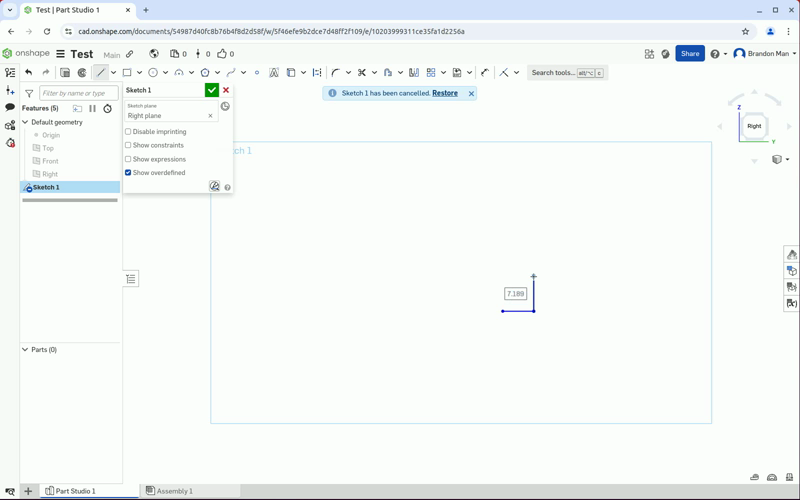
key_down(shift)
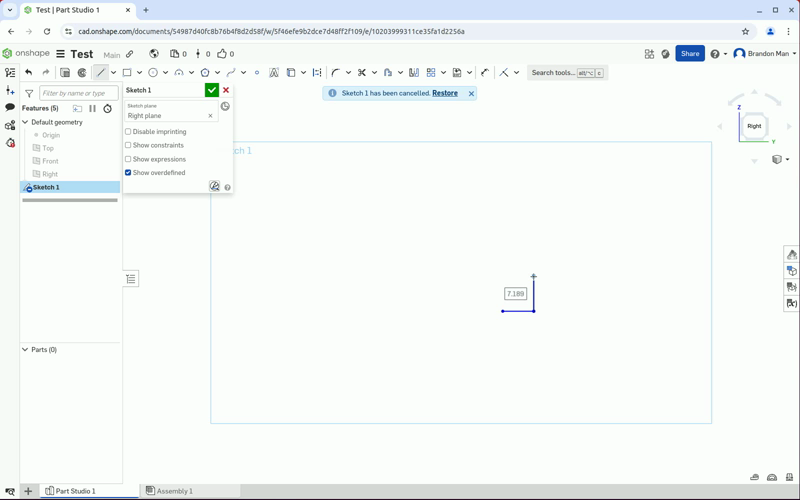
mouse_move(563, 276)
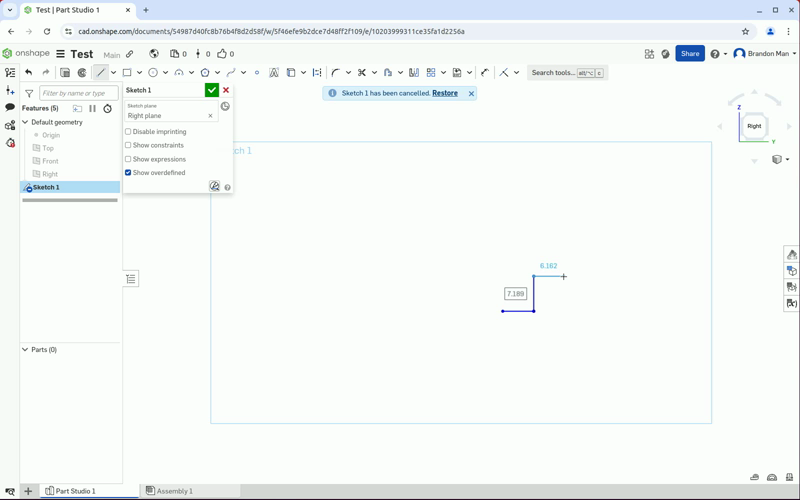
mouse_move(502, 276)
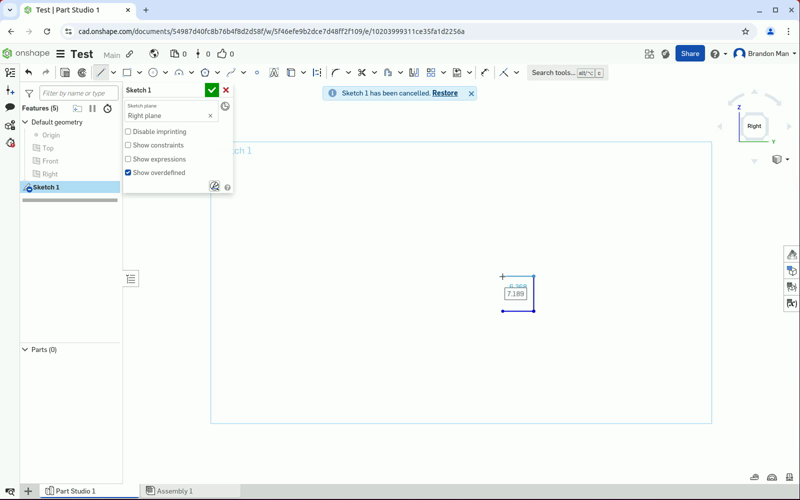
click(502, 276)
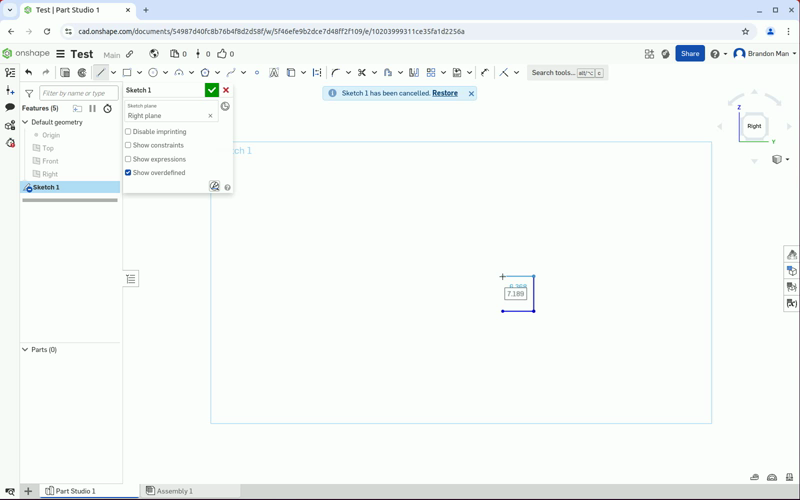
key_up(shift)
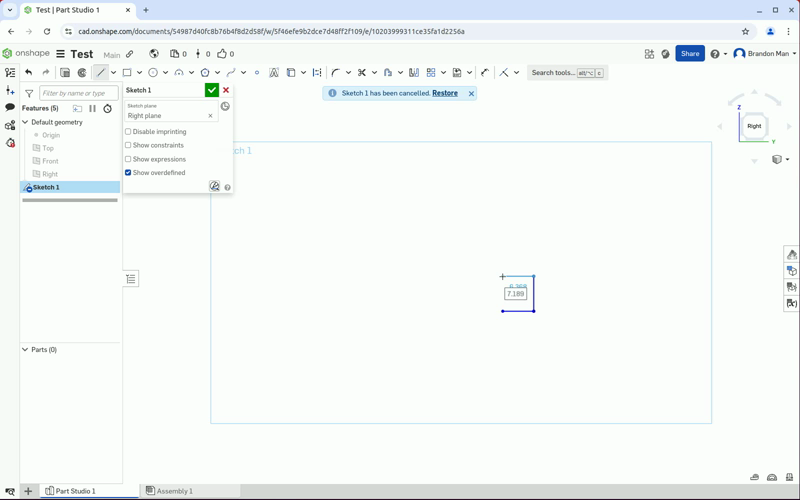
mouse_move(532, 276)
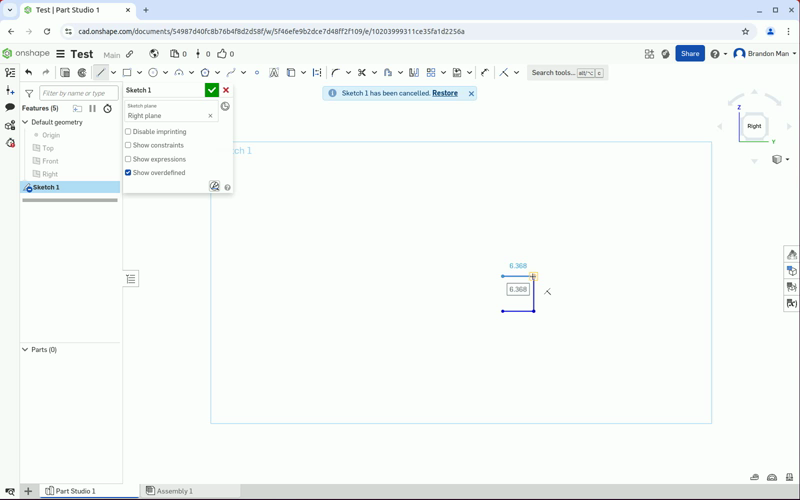
key_down(shift)
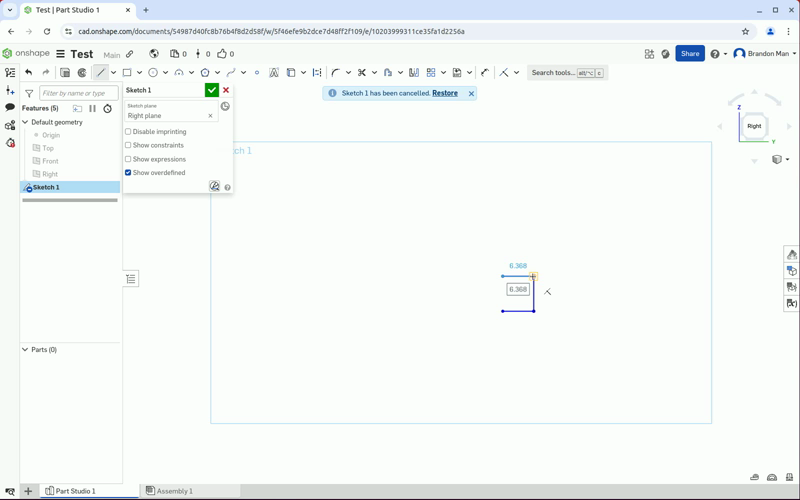
mouse_move(502, 311)
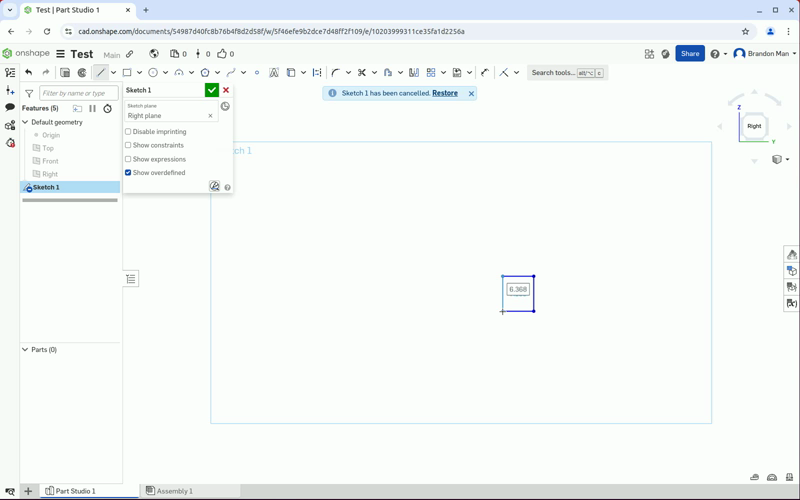
key_up(shift)
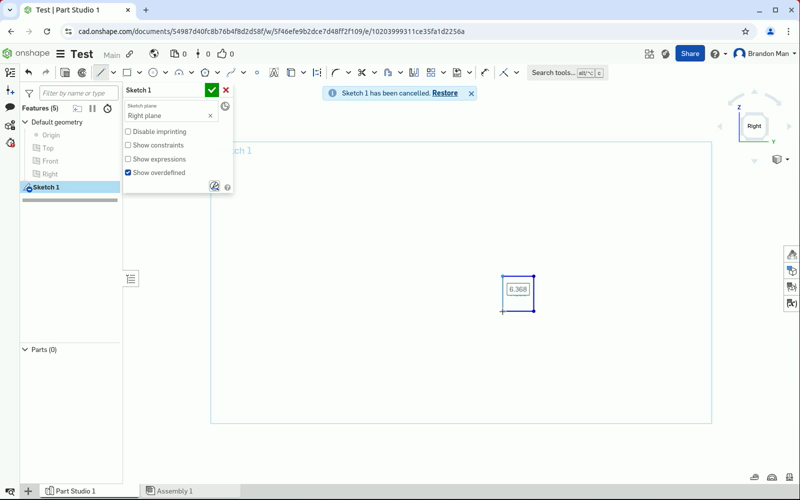
click(502, 311)
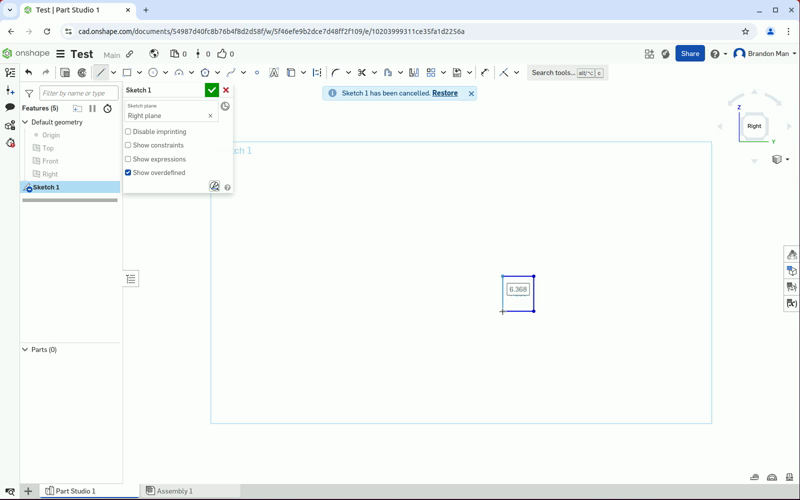
key(esc)
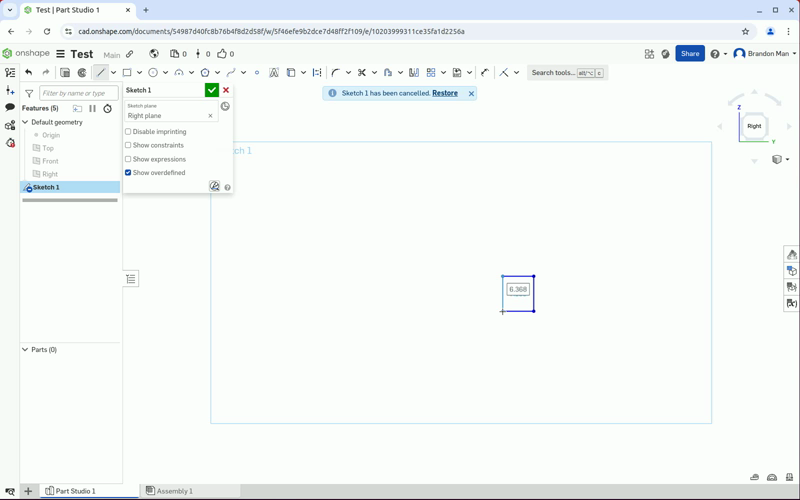
mouse_move(521, 290)
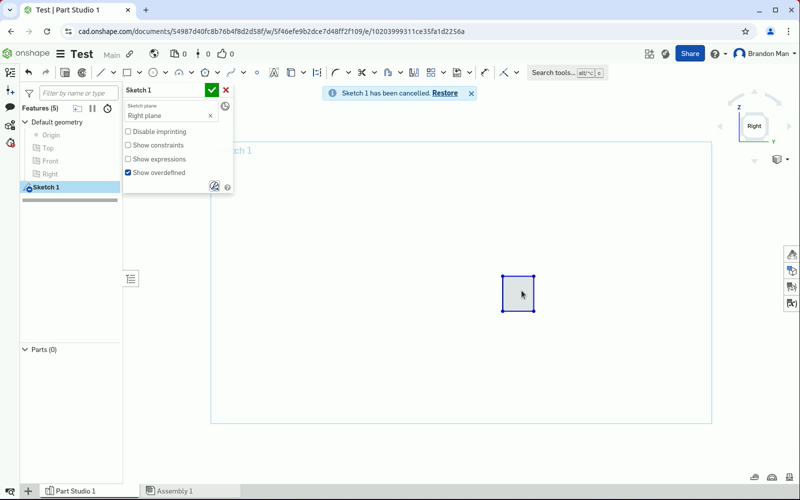
scroll(6)
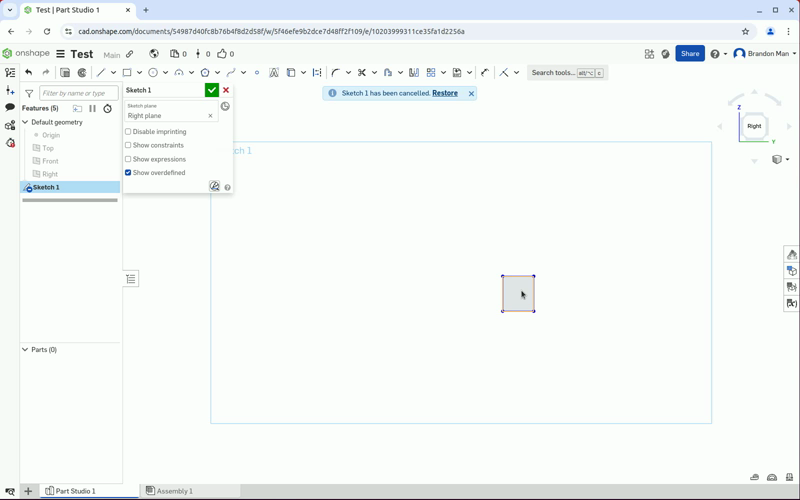
scroll(6)
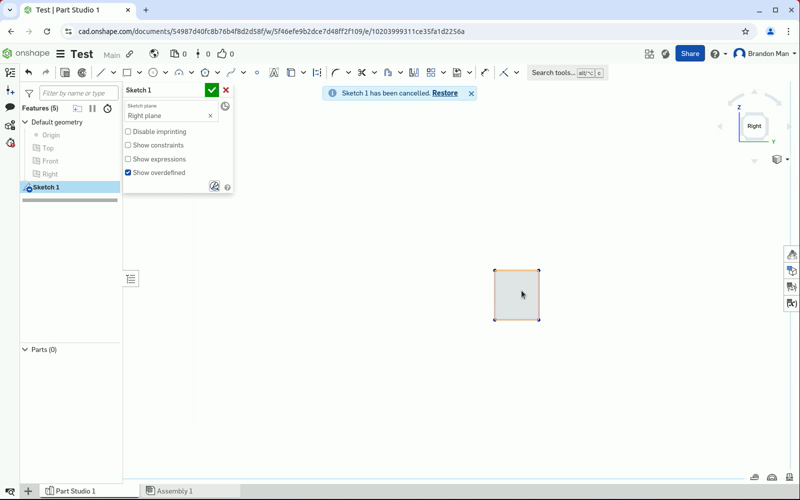
scroll(6)
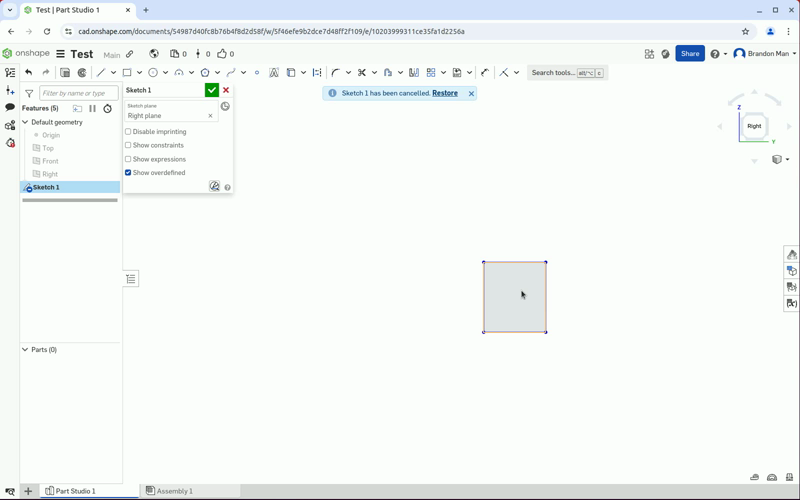
scroll(6)
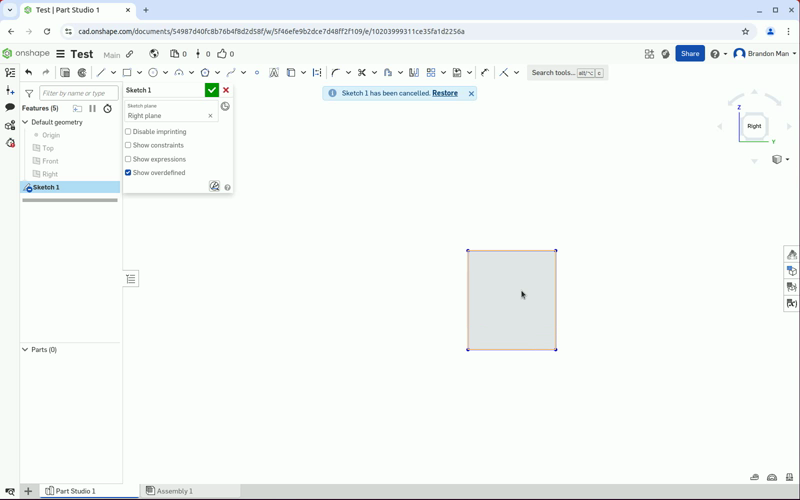
scroll(6)
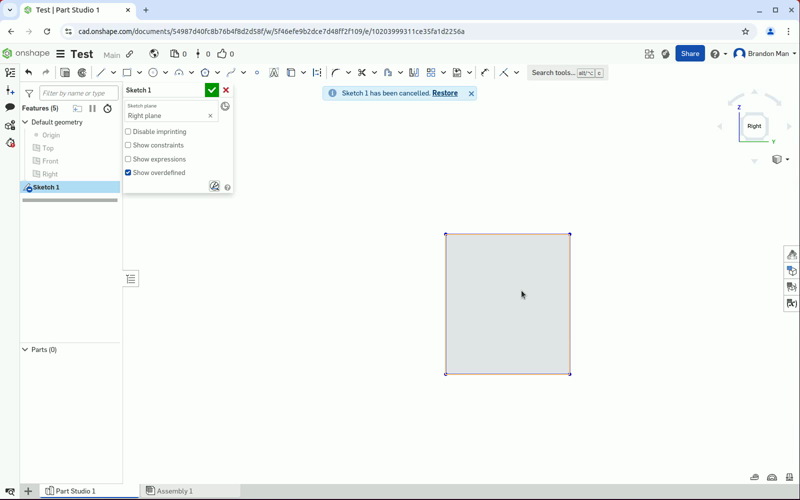
scroll(6)
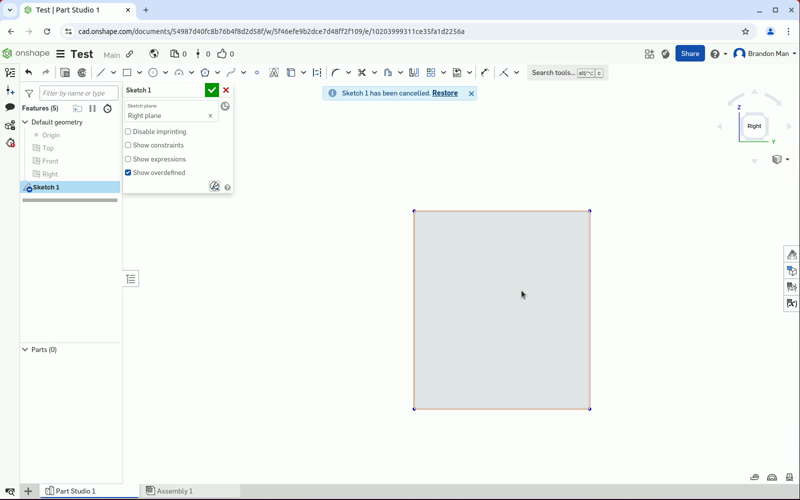
scroll(6)
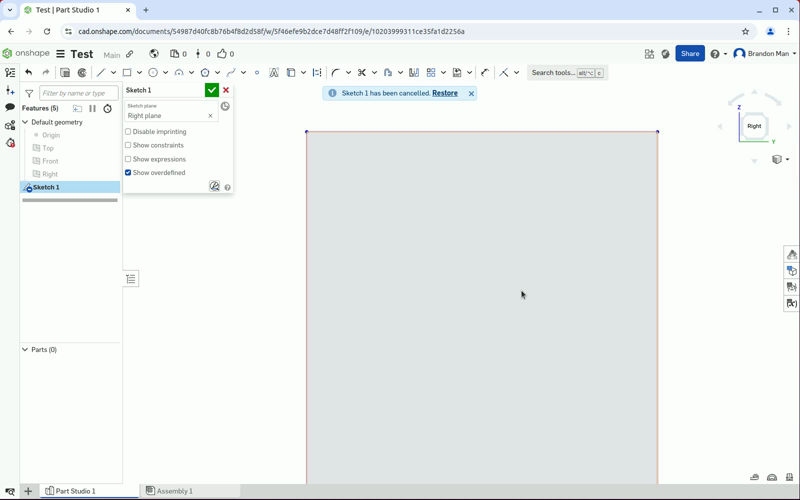
click(521, 290)
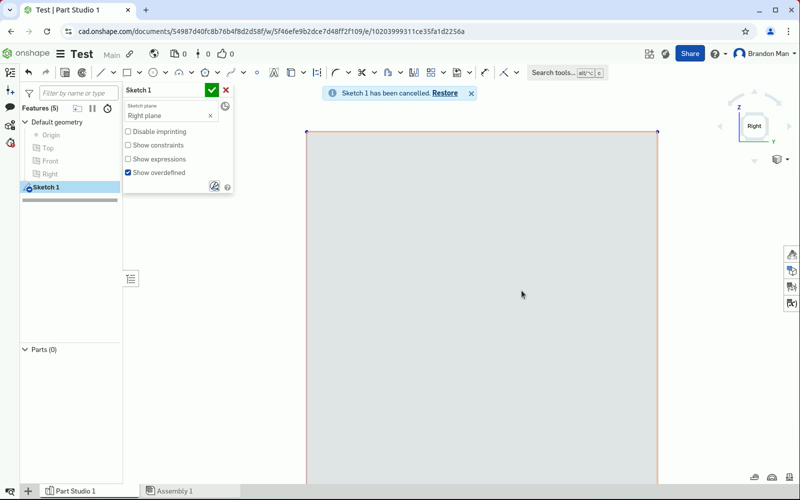
scroll(-6)
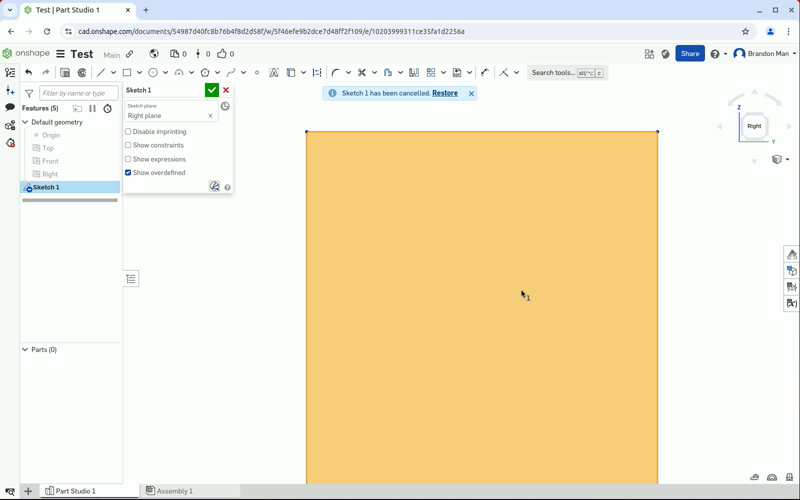
scroll(-6)
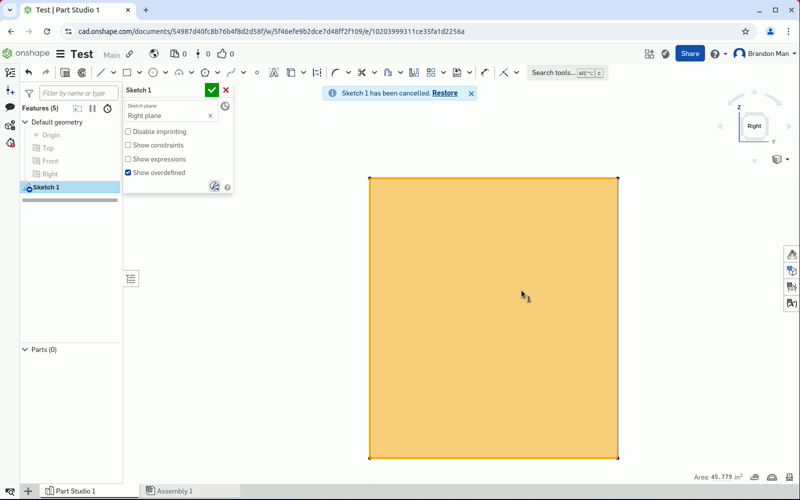
scroll(-6)
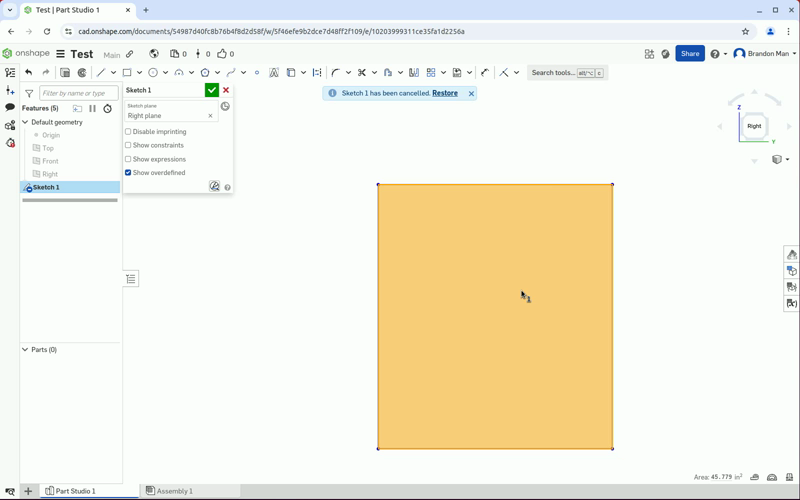
scroll(-6)
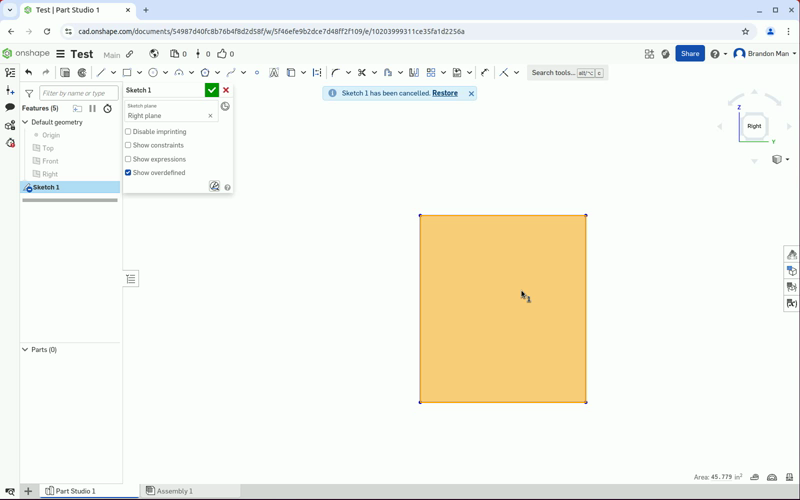
scroll(-6)
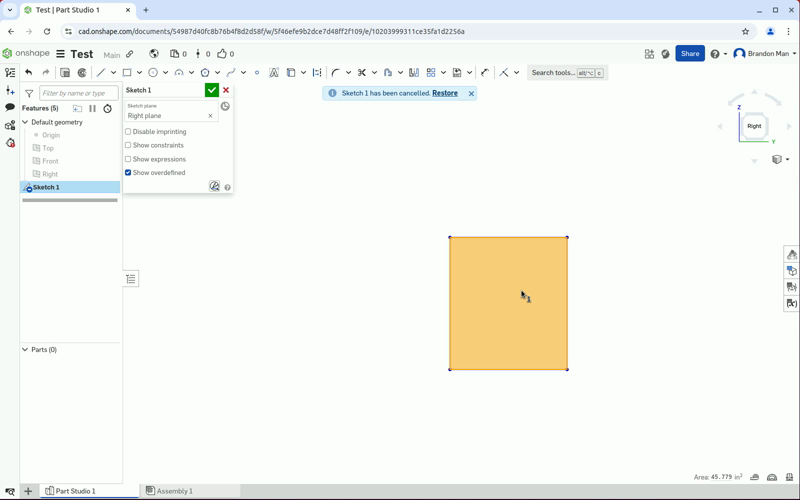
scroll(-6)
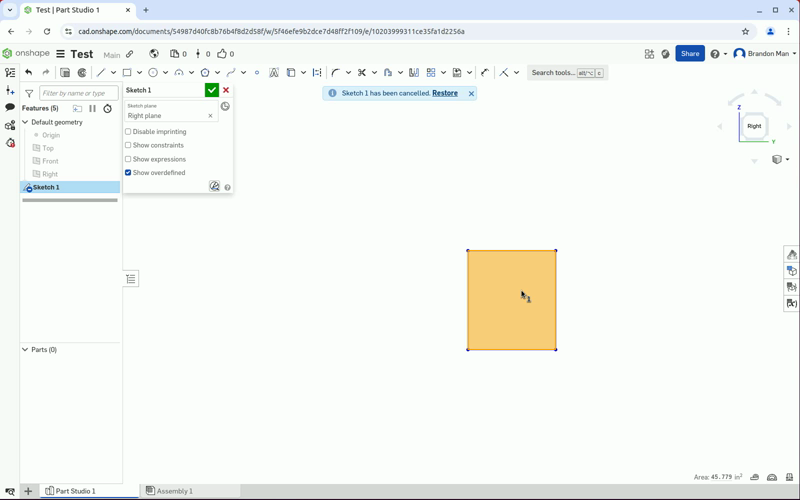
scroll(-6)
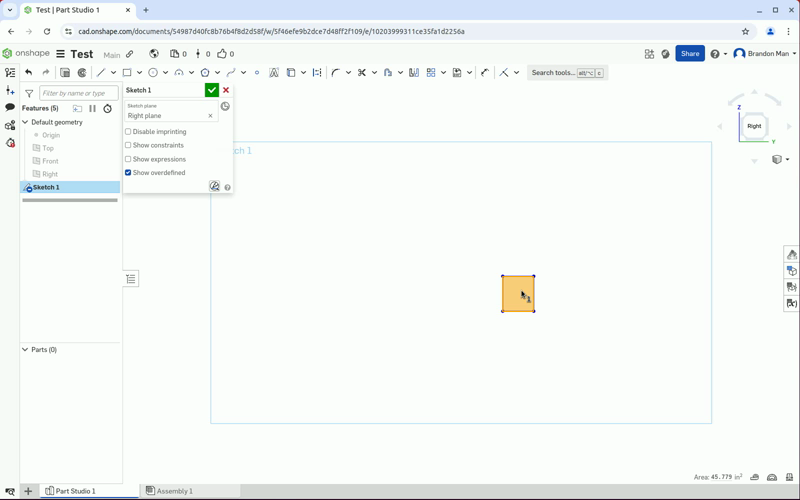
mouse_move(73, 352)
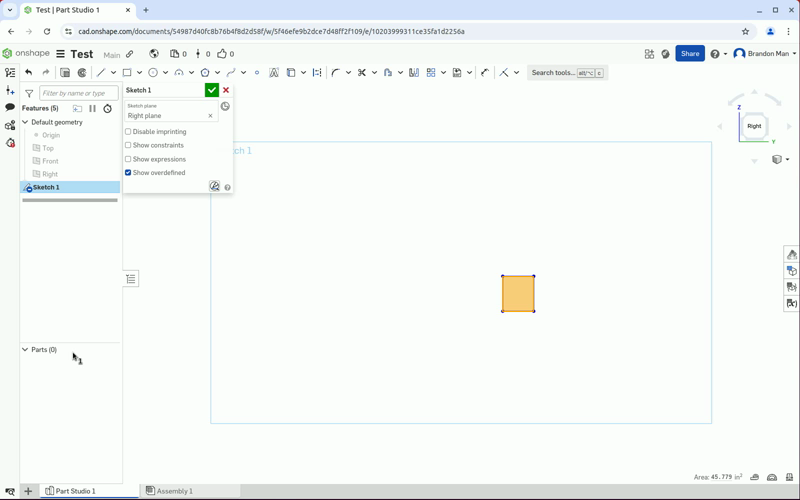
key(shift+y)
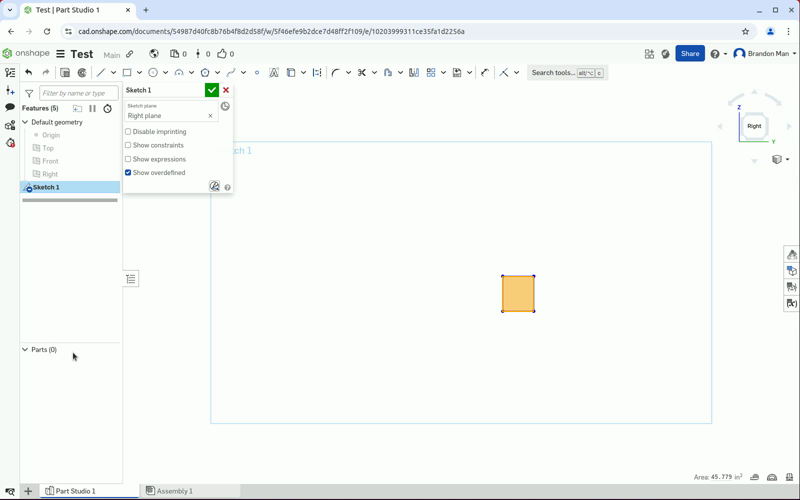
key(shift+e)
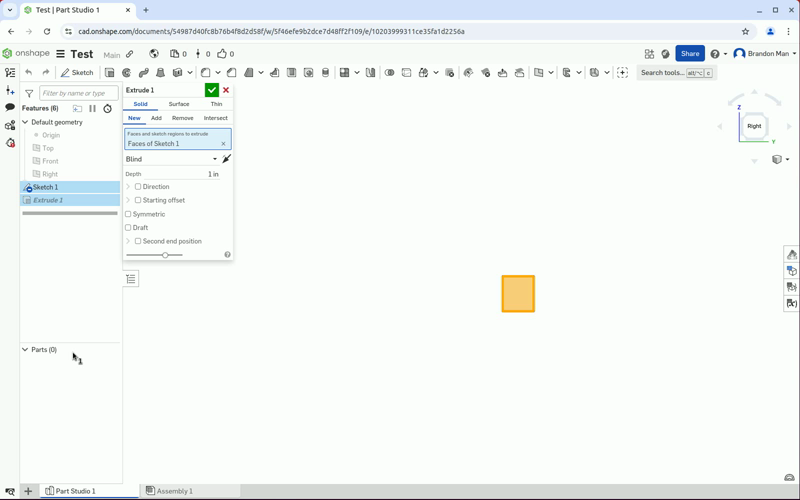
mouse_move(143, 106)
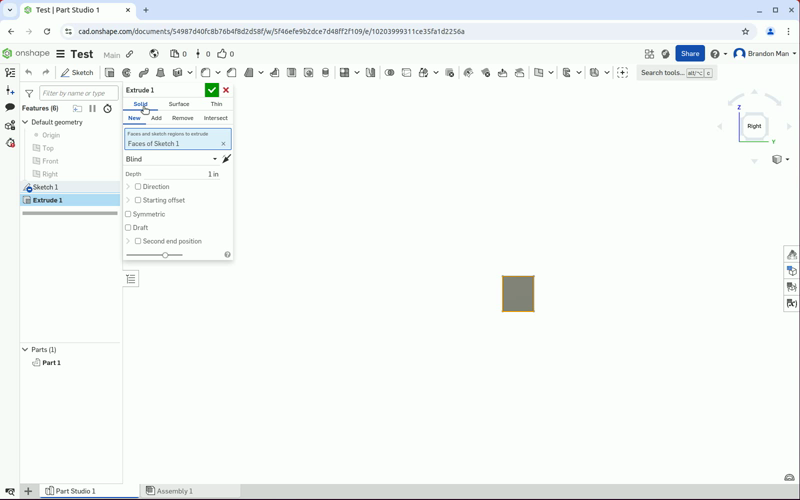
click(143, 106)
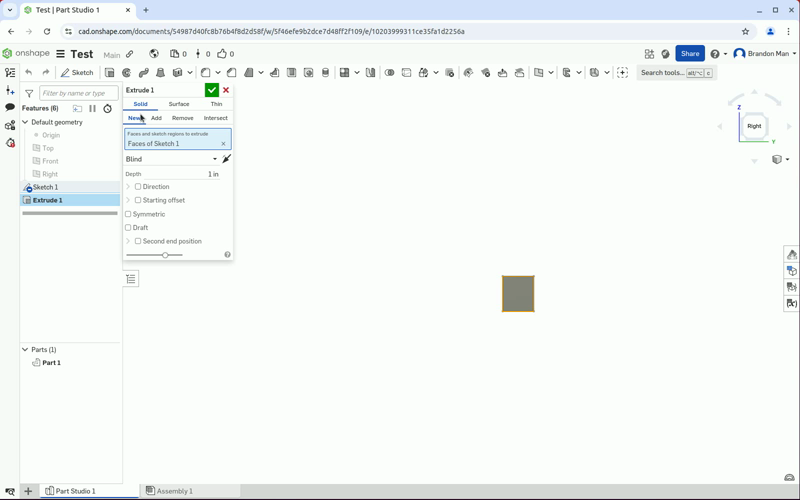
mouse_move(137, 120)
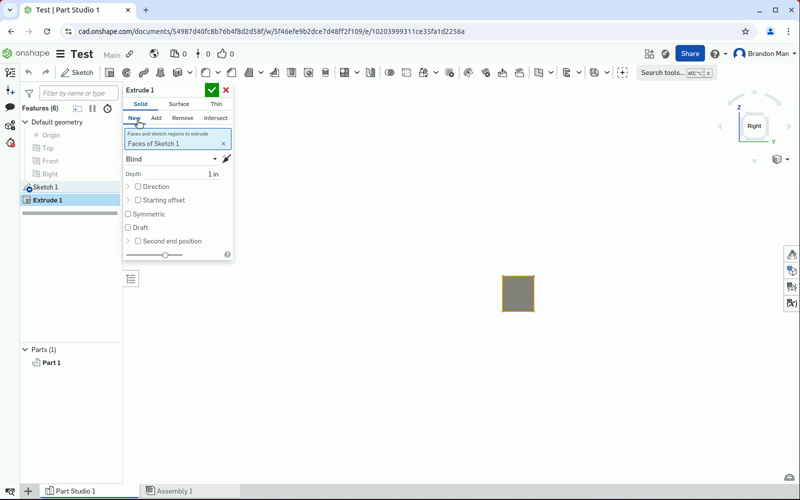
click(137, 120)
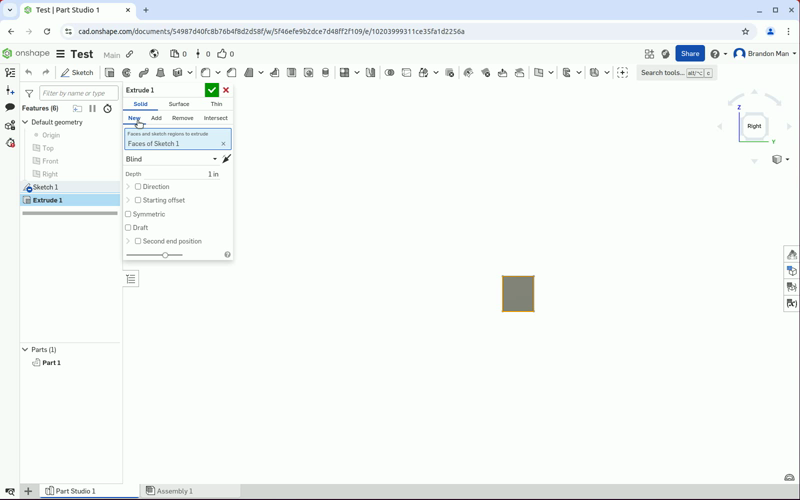
key(tab, 4)
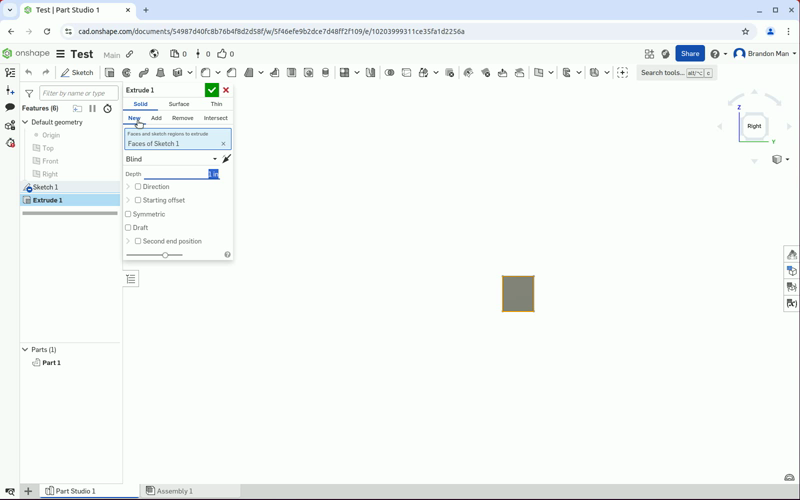
text(0.241)
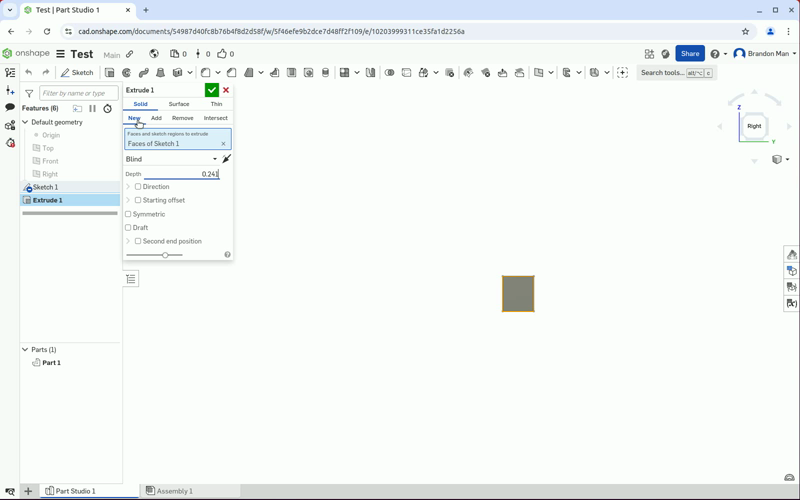
key(enter)
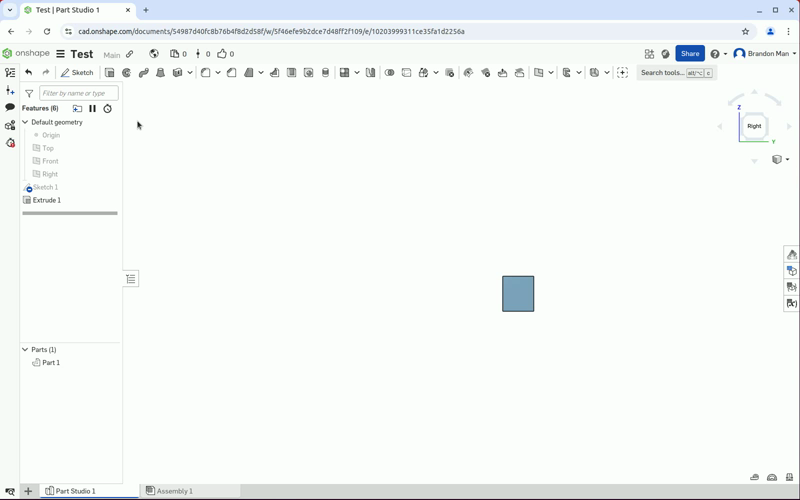
key(shift+h)
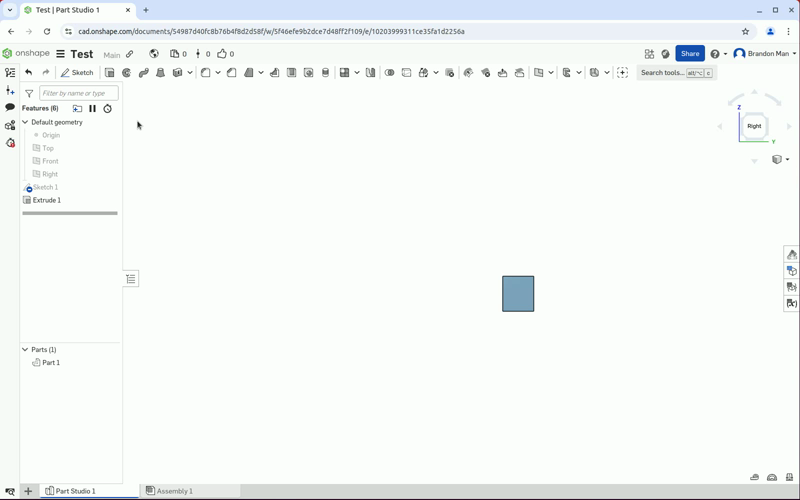
key(shift+h)
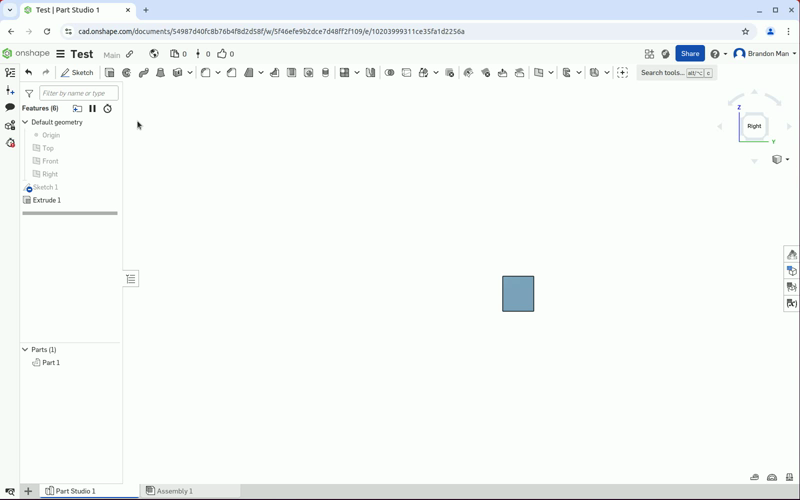
mouse_move(73, 189)
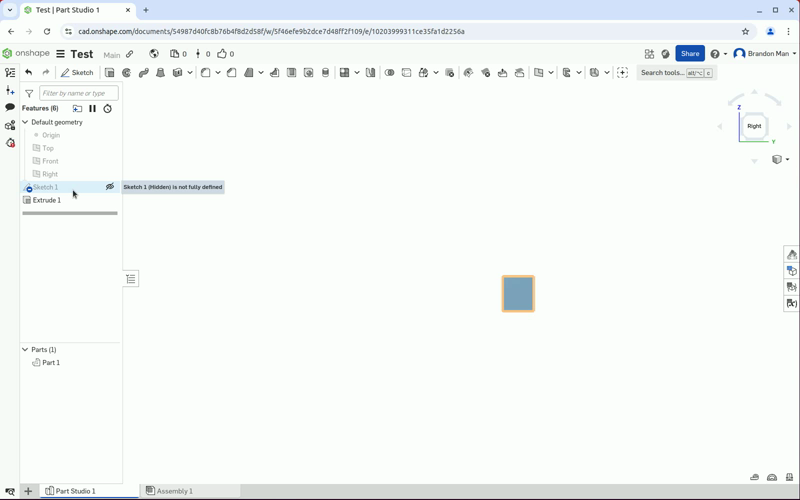
click(73, 189)
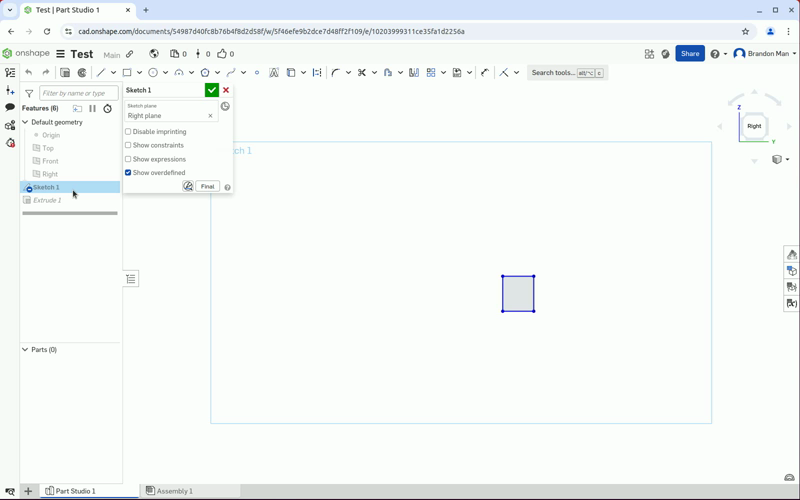
mouse_move(229, 92)
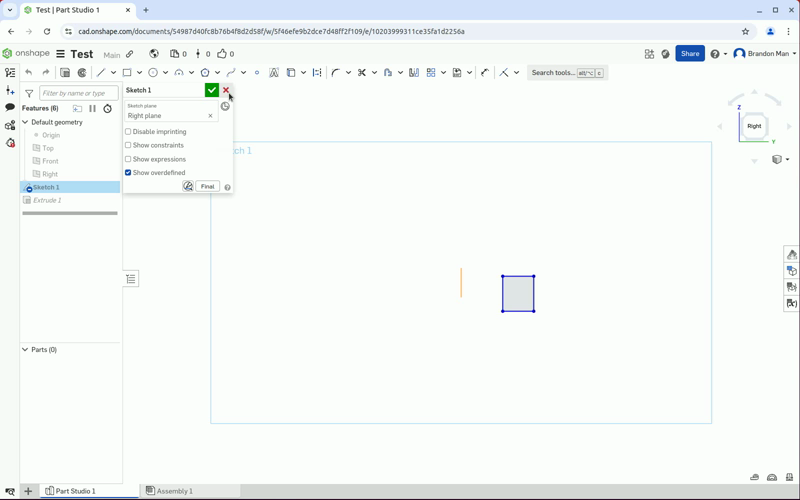
click(229, 92)
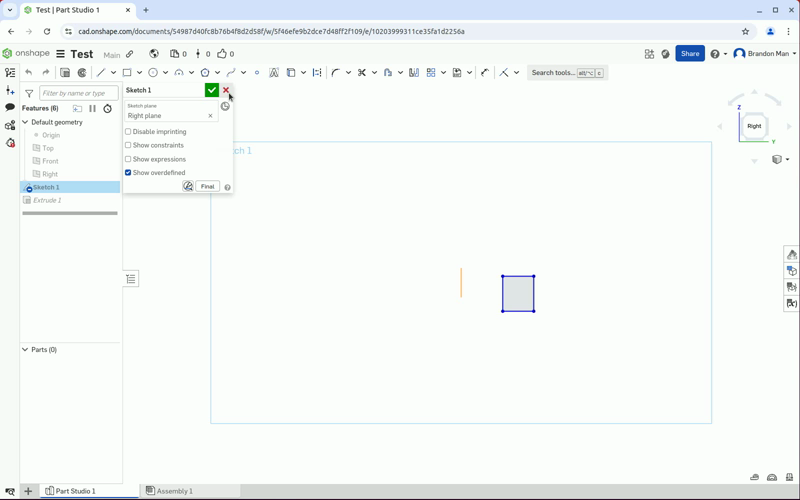
key(shift+s)
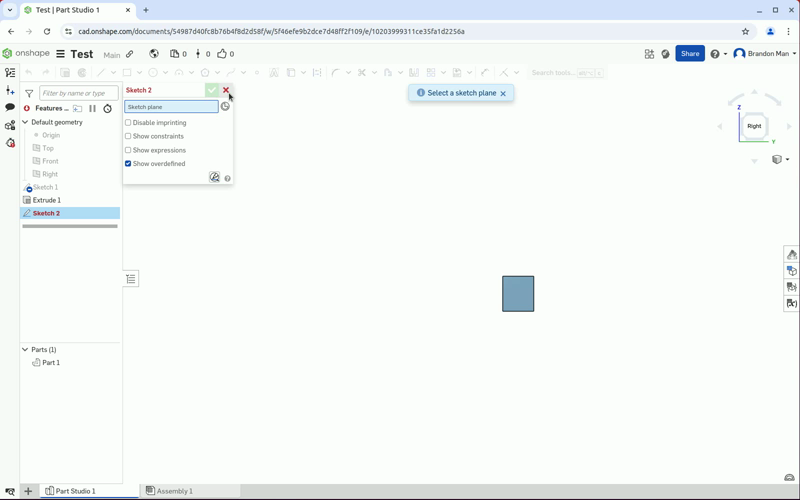
mouse_move(73, 176)
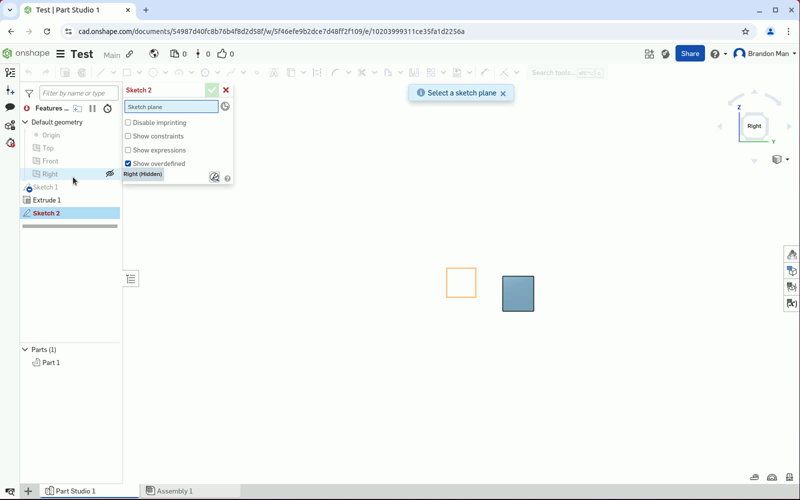
click(73, 176)
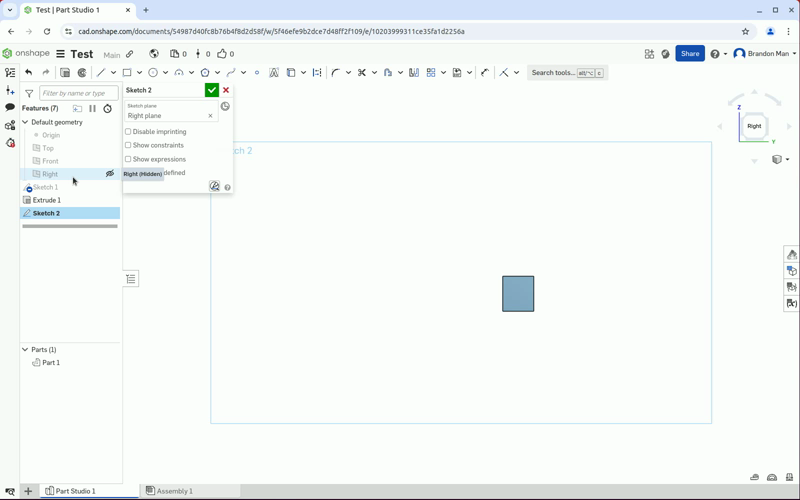
mouse_move(73, 352)
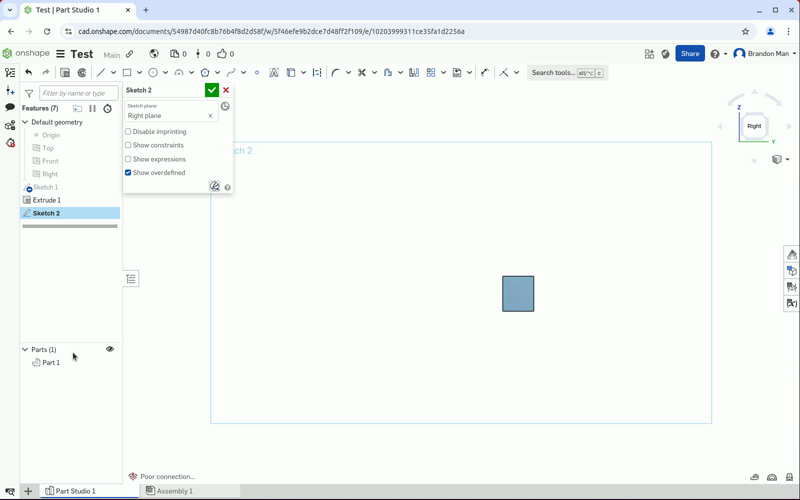
key(y)
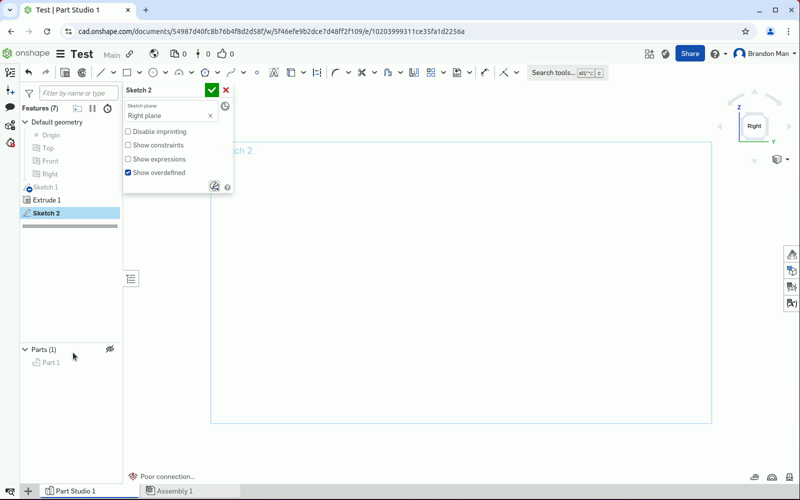
key(l)
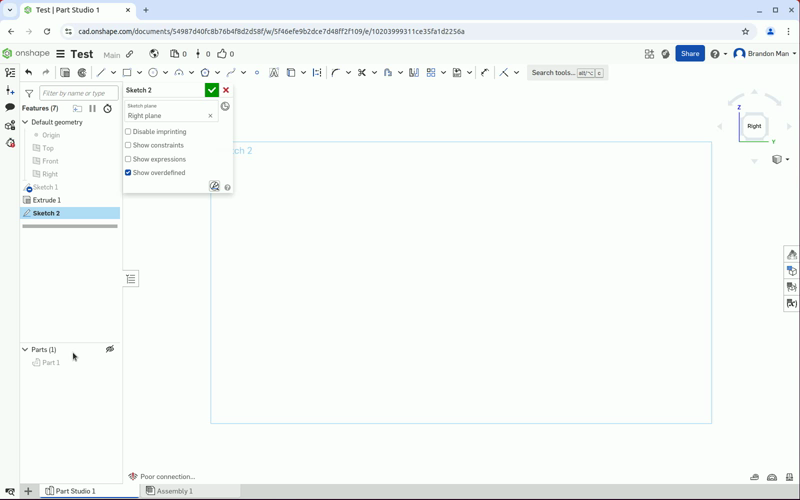
key_down(shift)
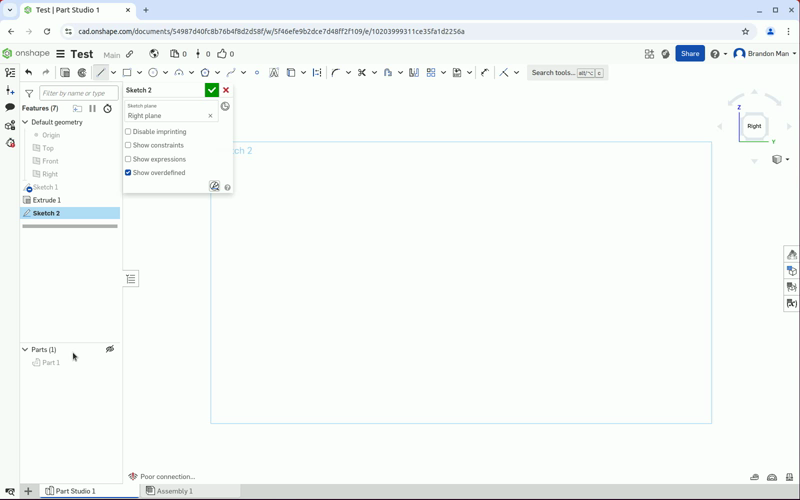
mouse_move(502, 262)
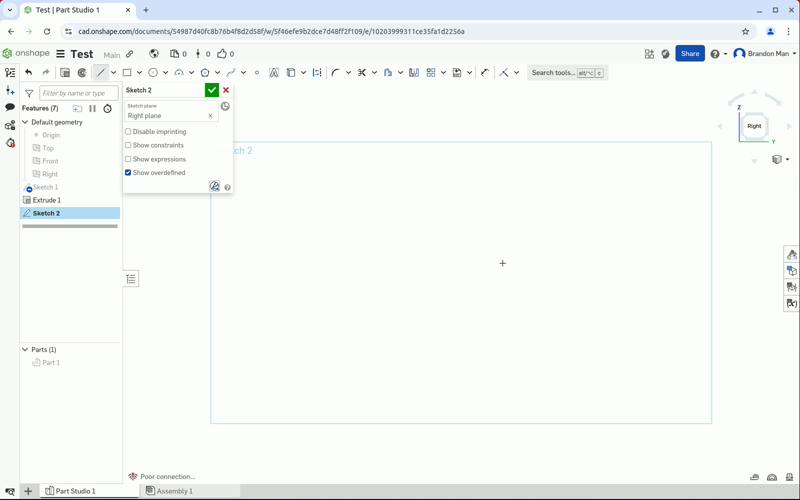
click(502, 262)
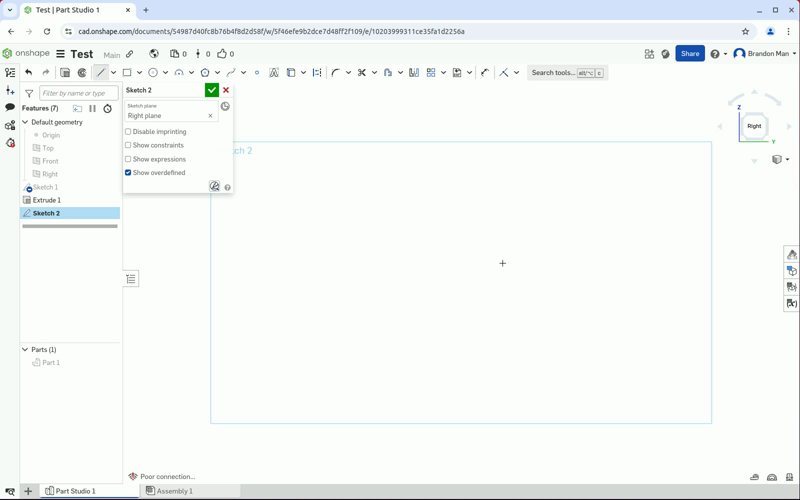
key_up(shift)
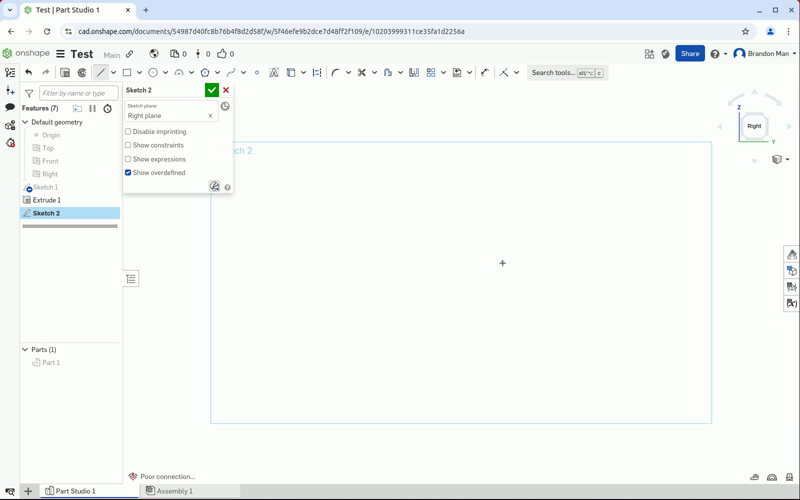
key_down(shift)
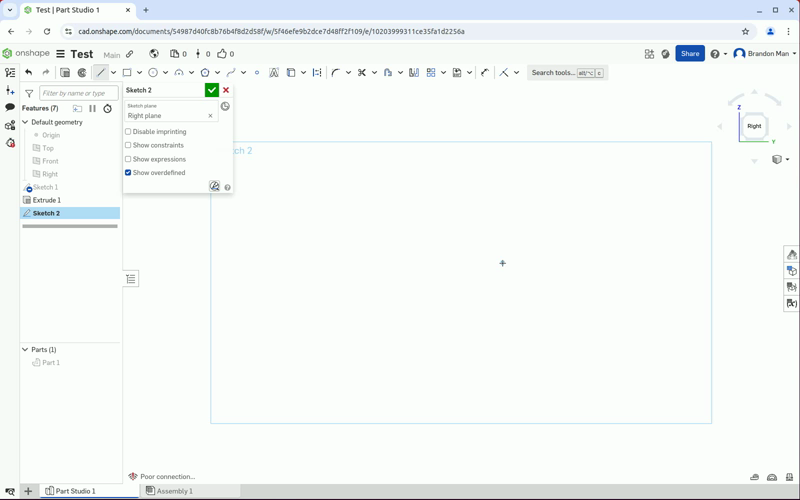
mouse_move(532, 262)
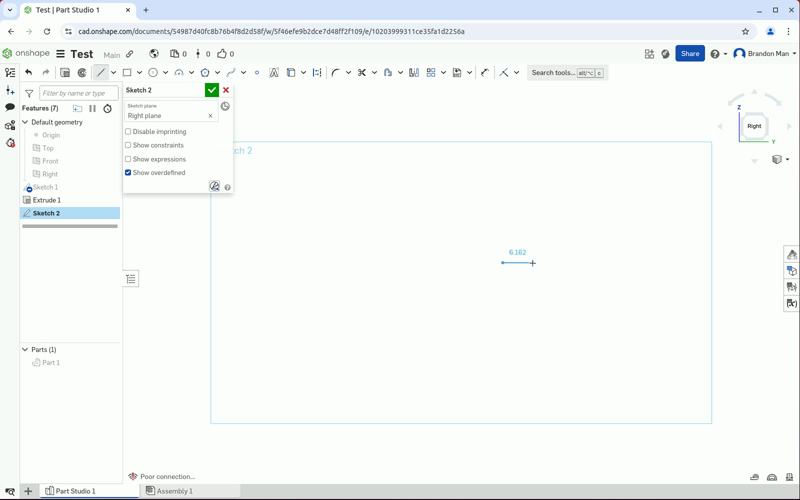
mouse_move(532, 262)
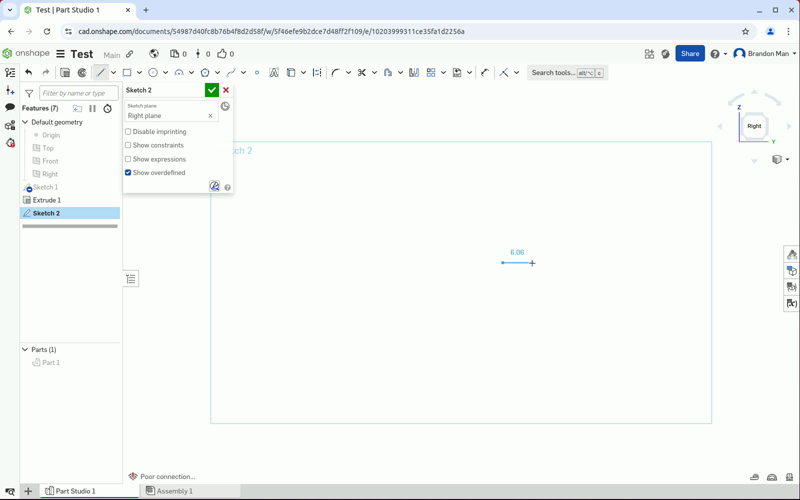
click(532, 262)
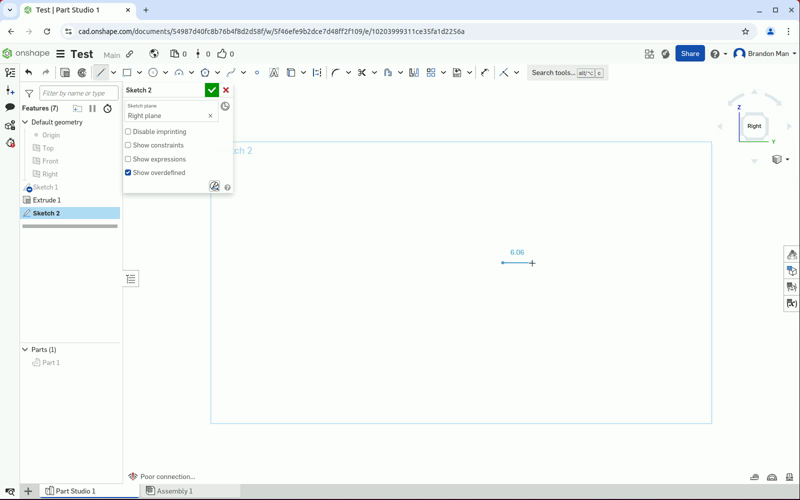
key_up(shift)
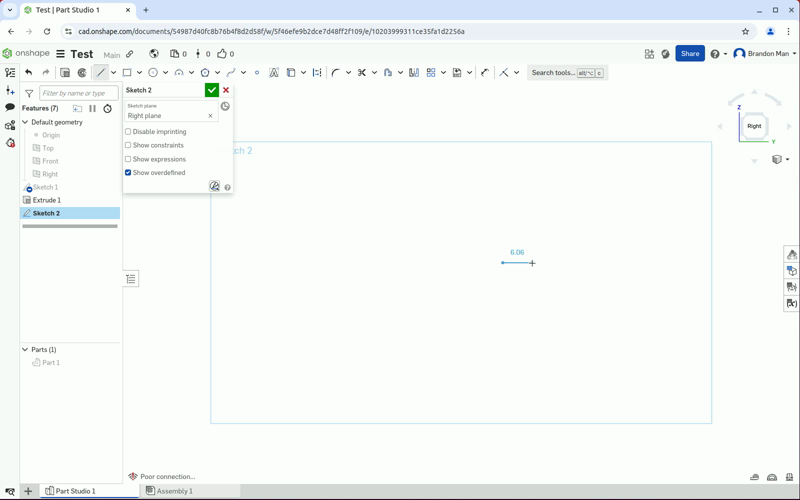
key_down(shift)
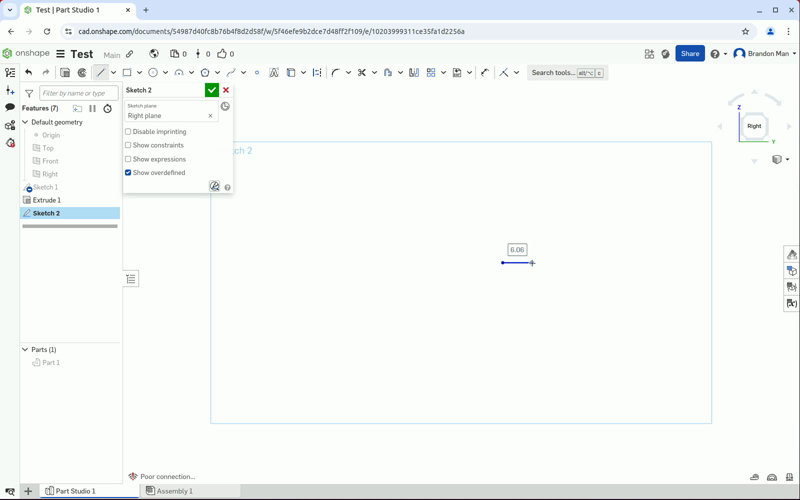
mouse_move(532, 170)
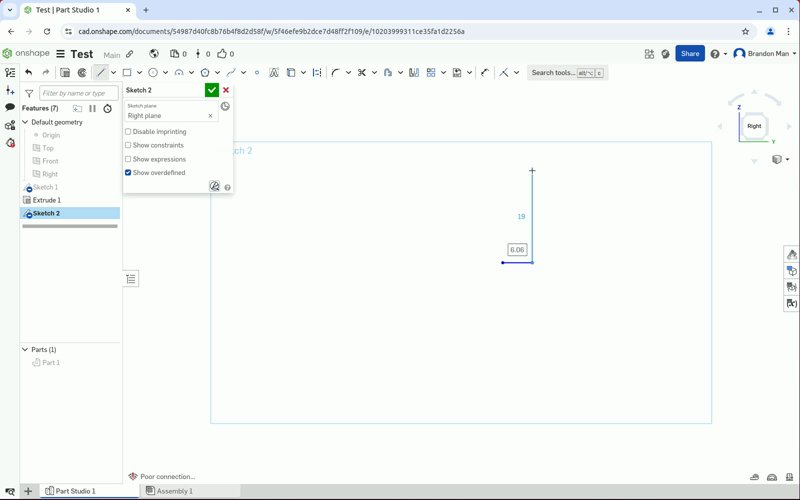
click(532, 170)
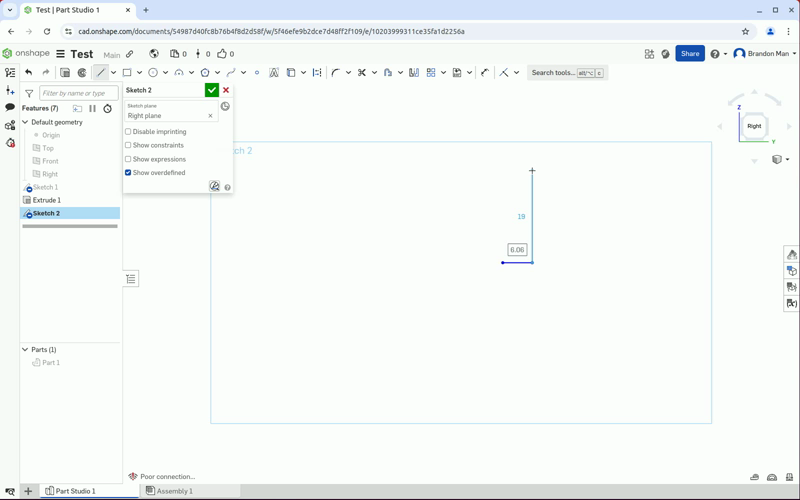
key_up(shift)
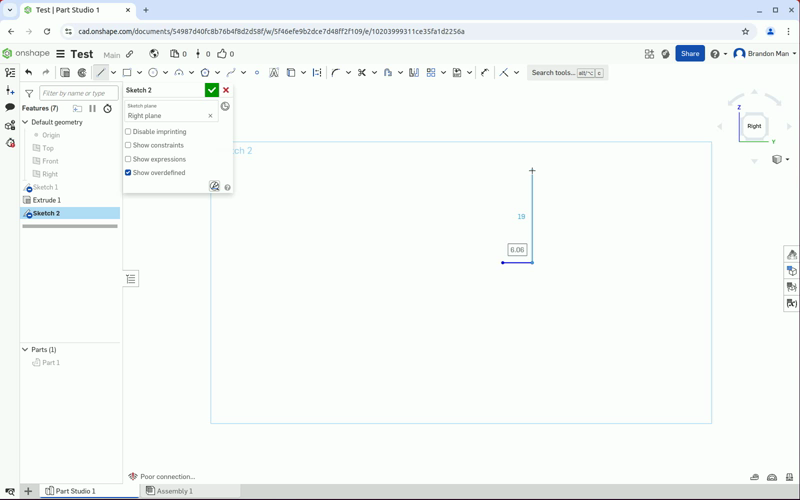
key_down(shift)
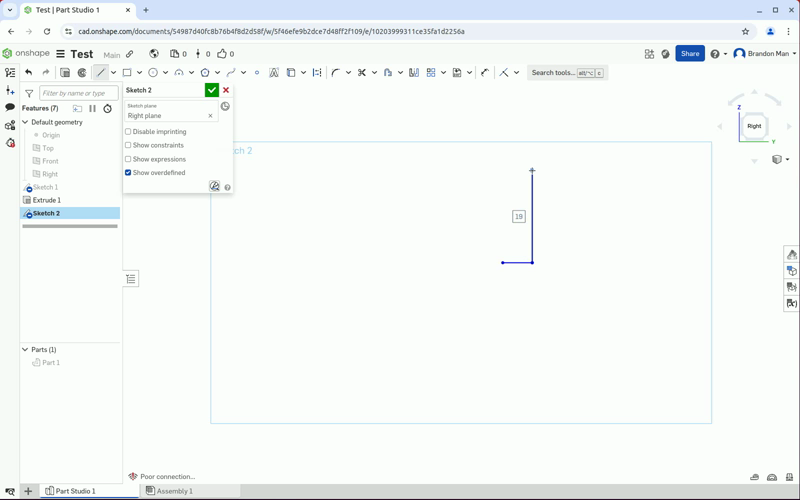
mouse_move(562, 170)
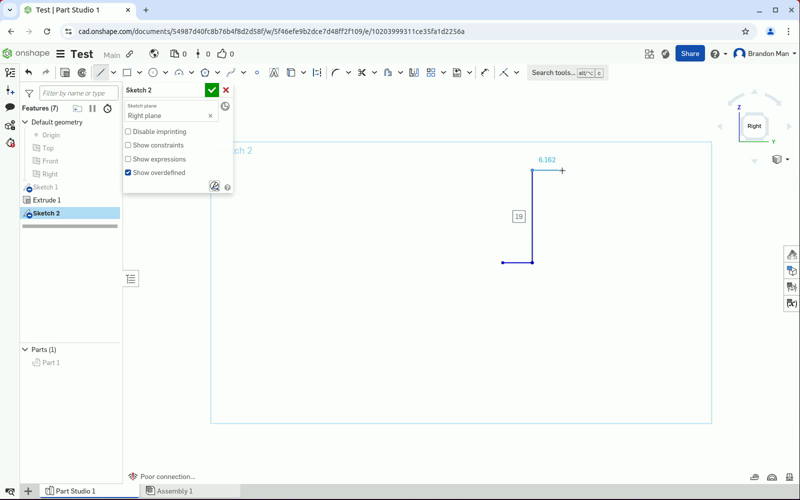
mouse_move(503, 170)
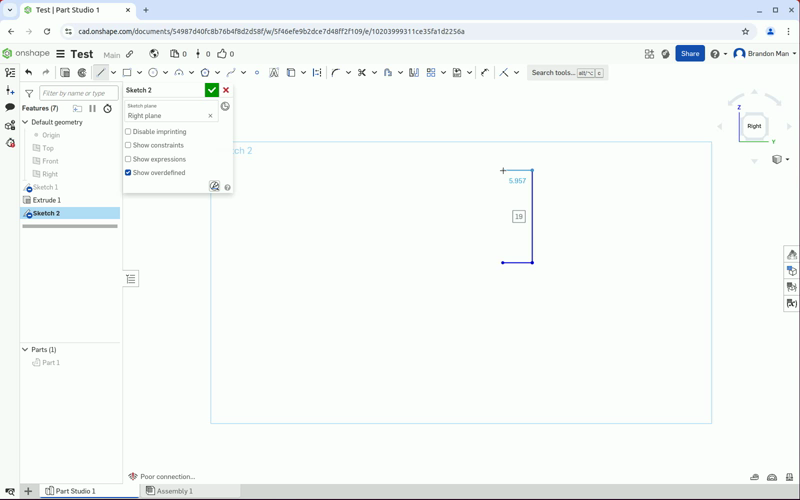
click(503, 170)
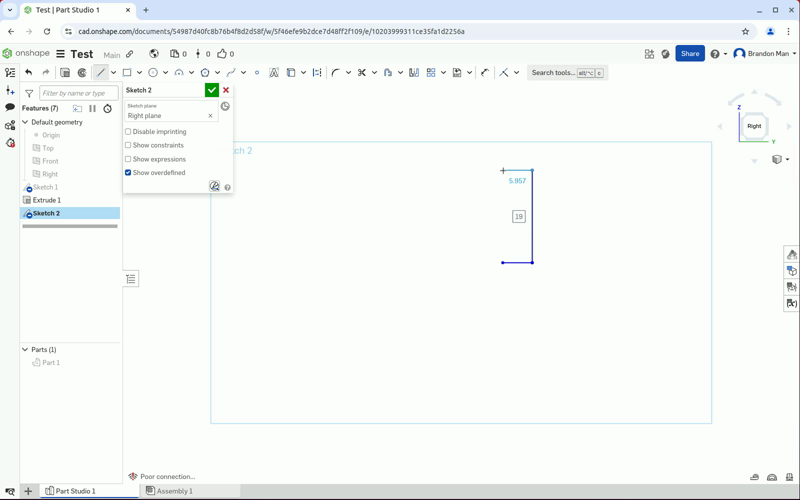
key_up(shift)
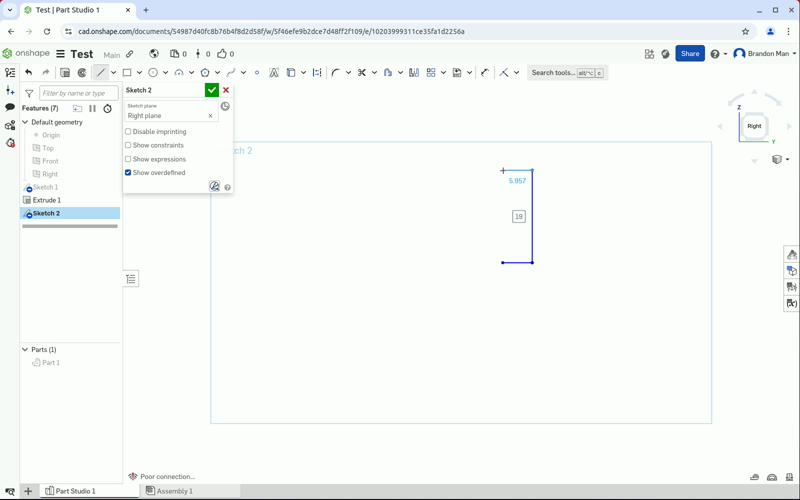
key_down(shift)
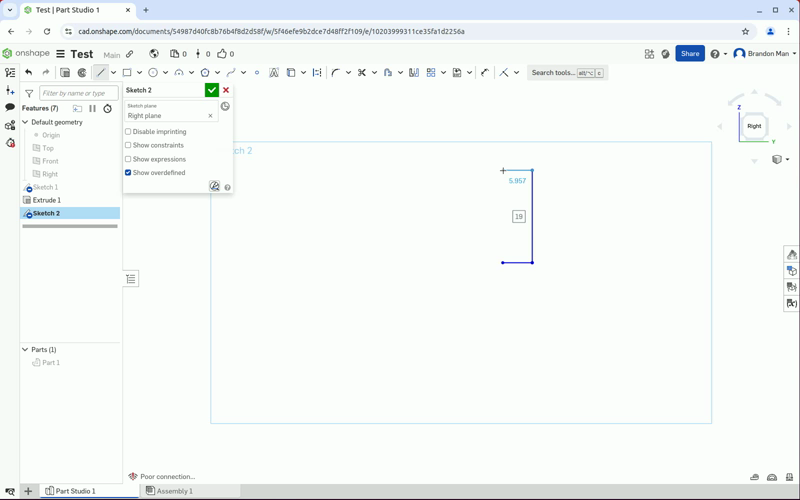
mouse_move(502, 262)
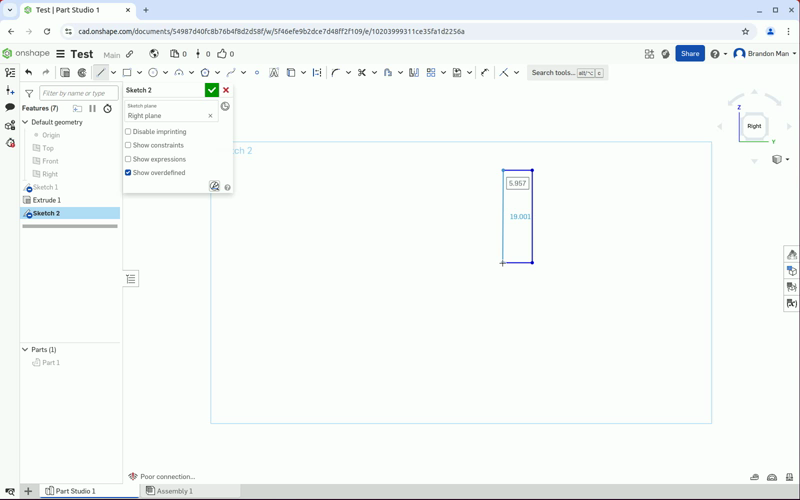
key_up(shift)
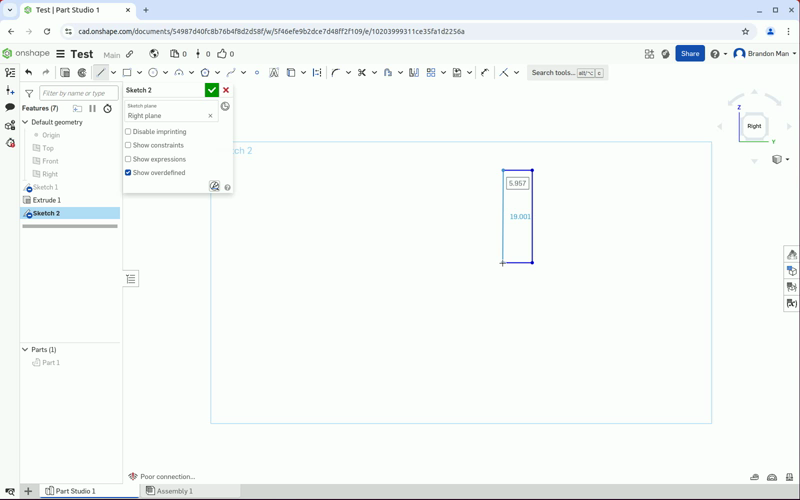
click(502, 262)
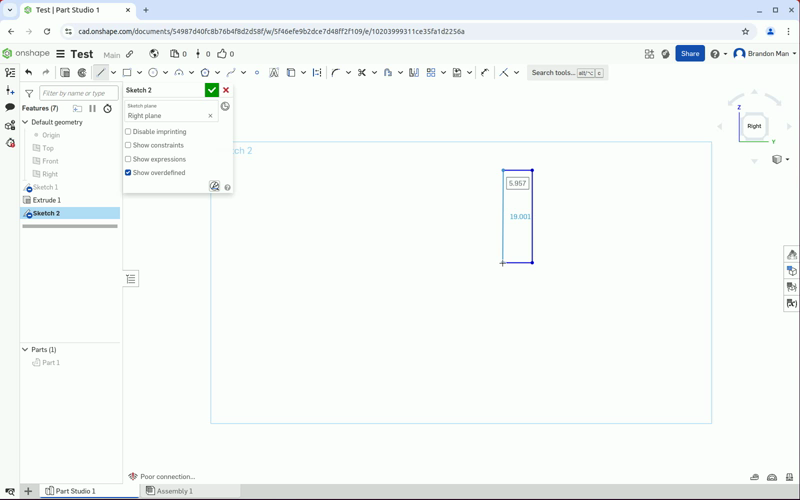
key(esc)
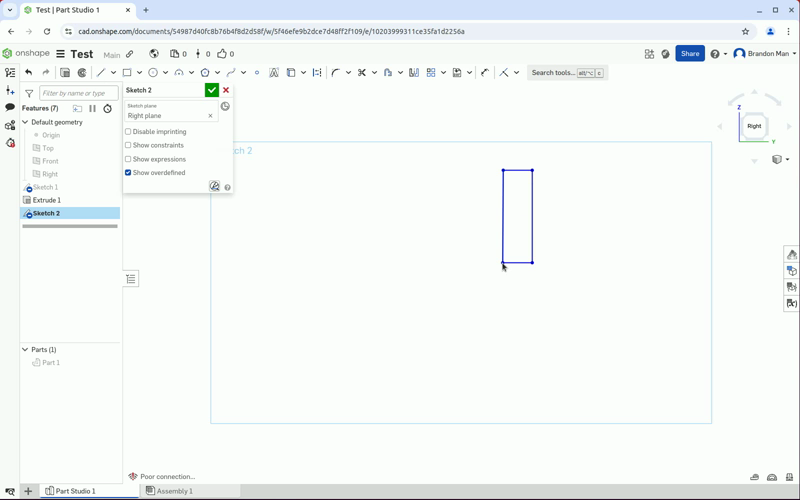
mouse_move(507, 212)
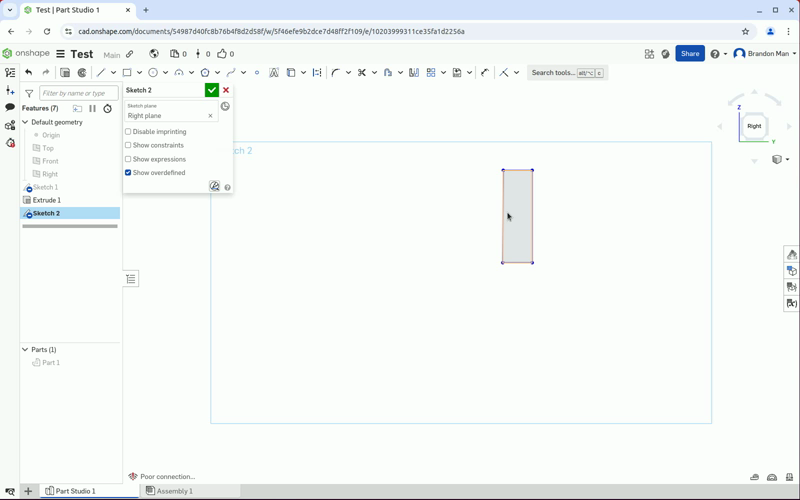
click(507, 212)
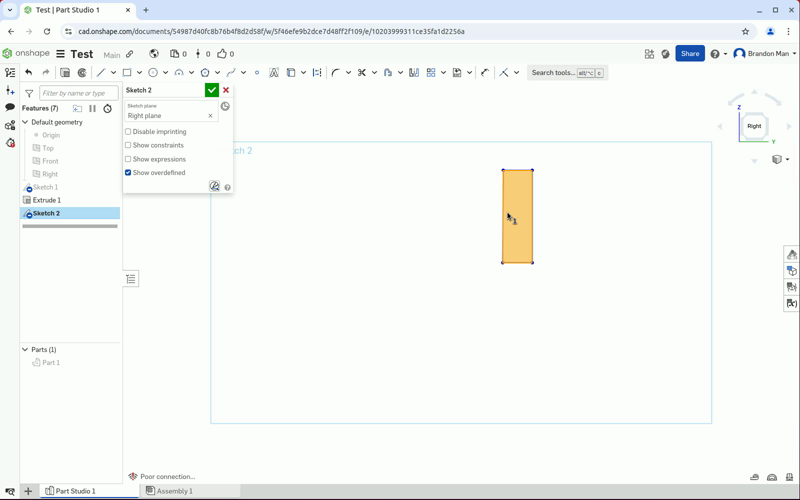
mouse_move(73, 352)
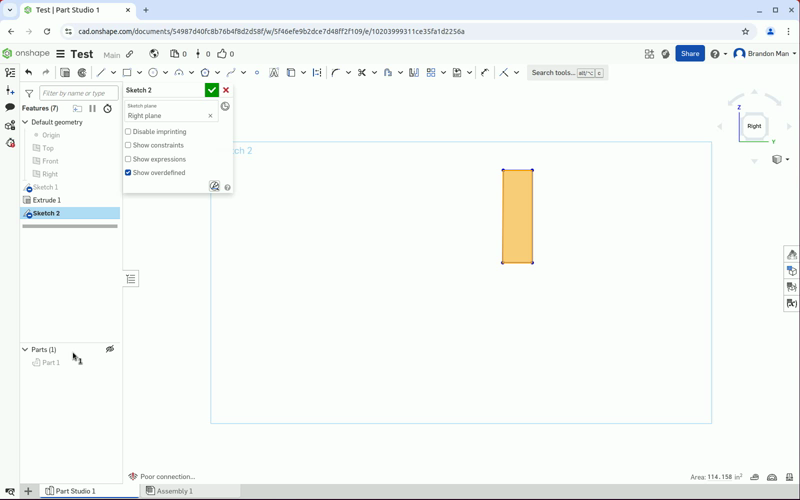
key(shift+y)
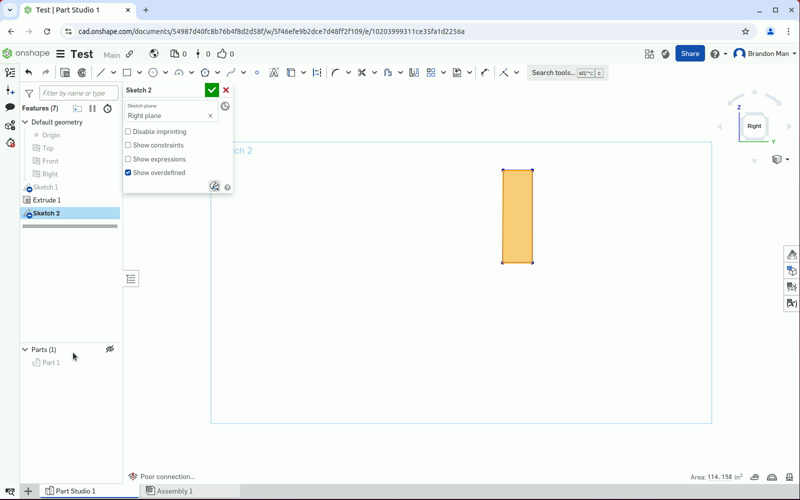
key(shift+e)
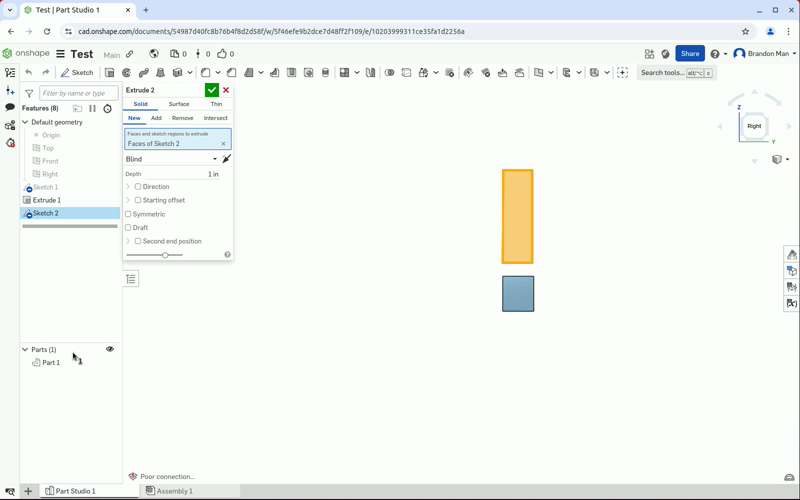
mouse_move(143, 106)
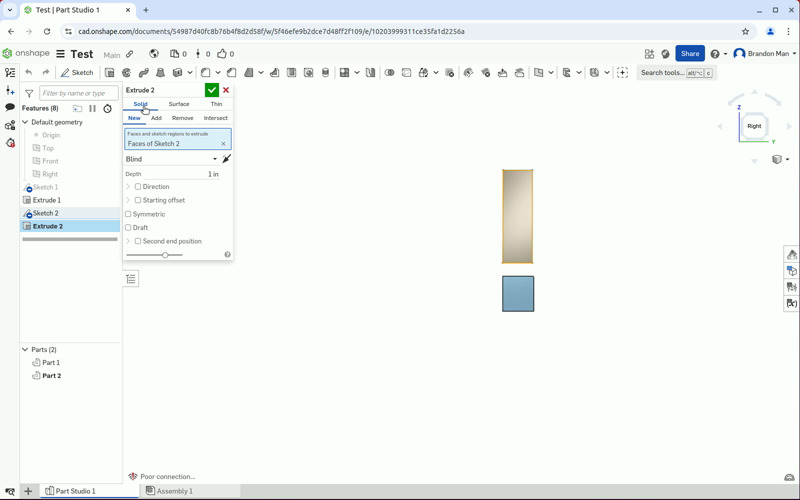
click(143, 106)
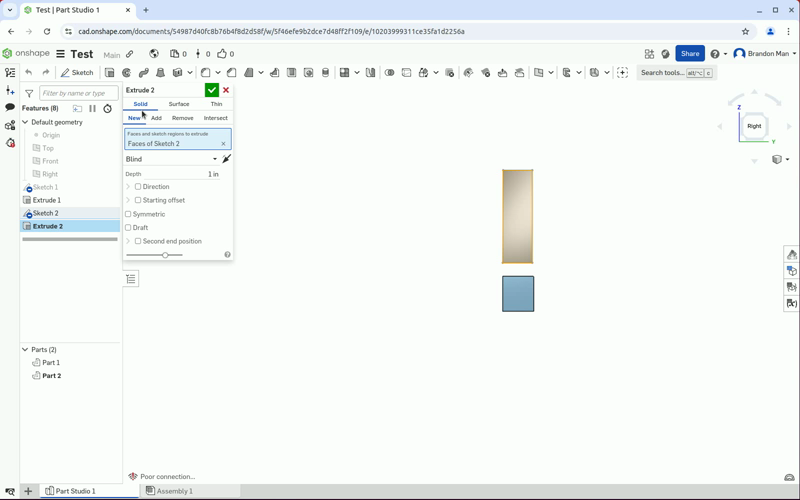
mouse_move(137, 120)
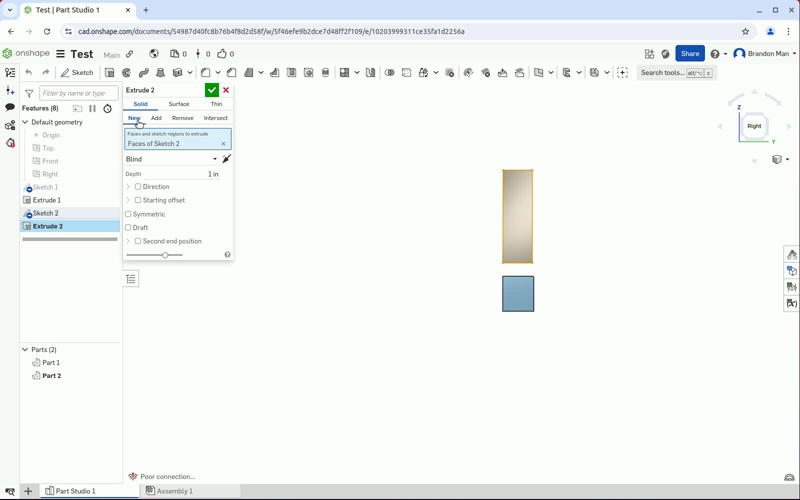
click(137, 120)
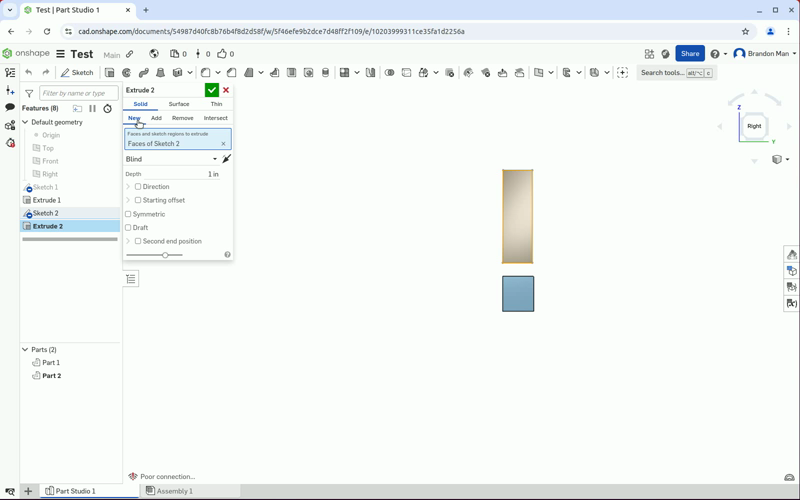
key(tab, 4)
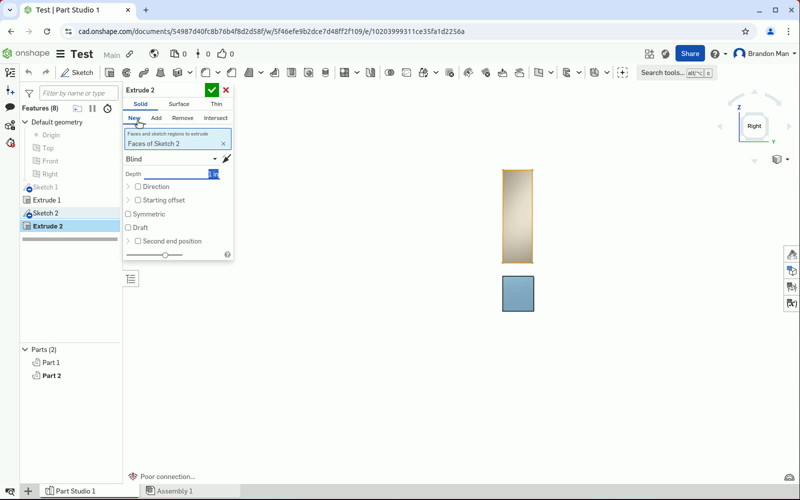
text(0.241)
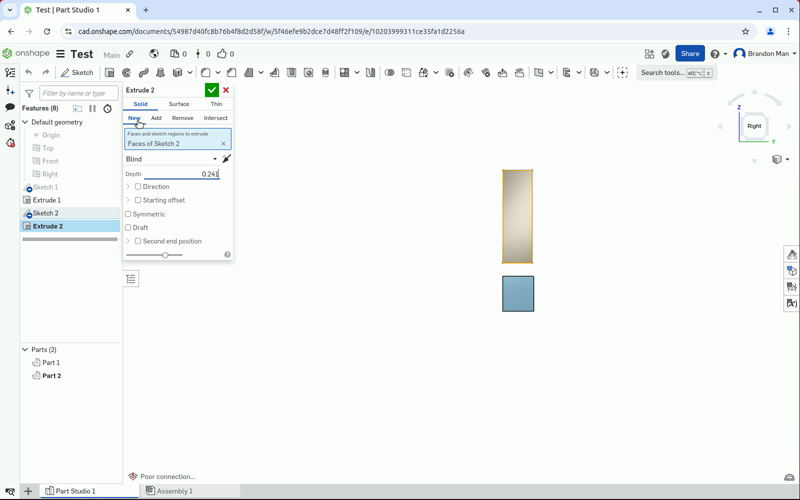
key(enter)
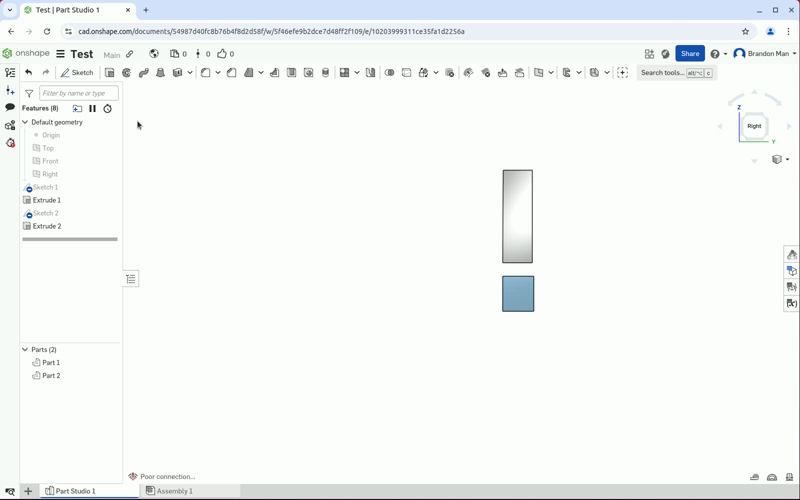
key(shift+h)
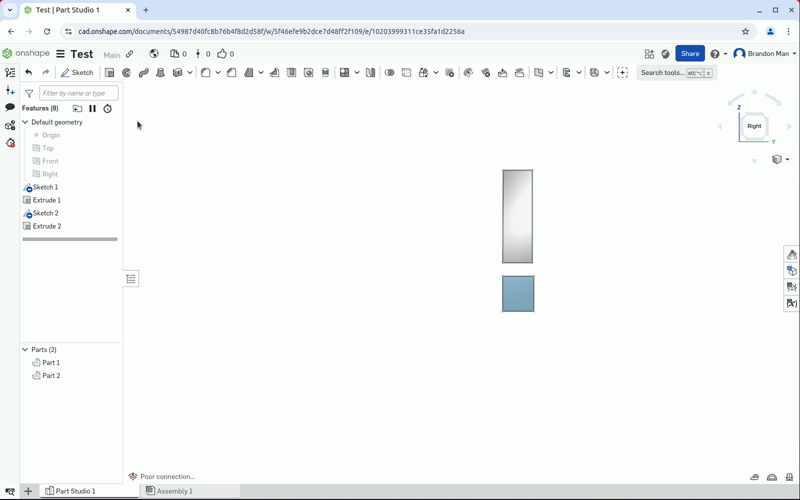
key(shift+h)
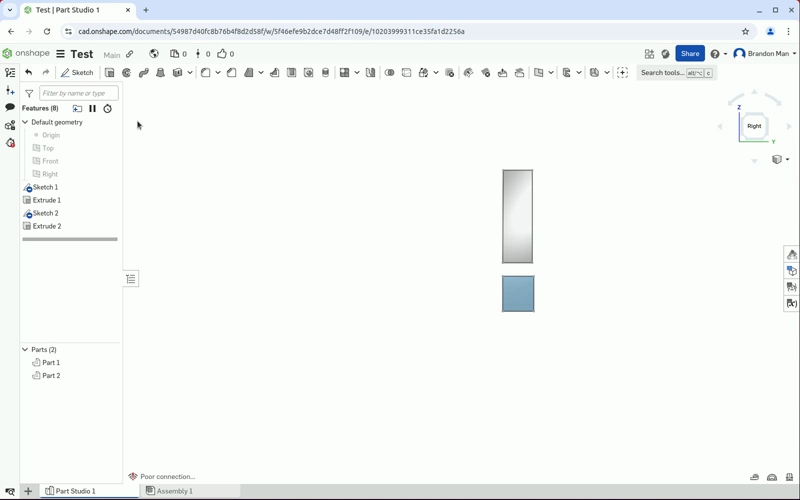
key(shift+7)
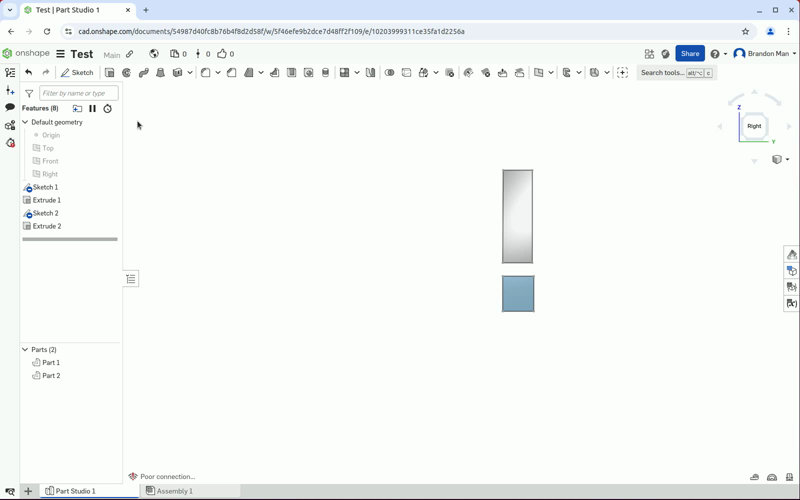
key(right, 2)
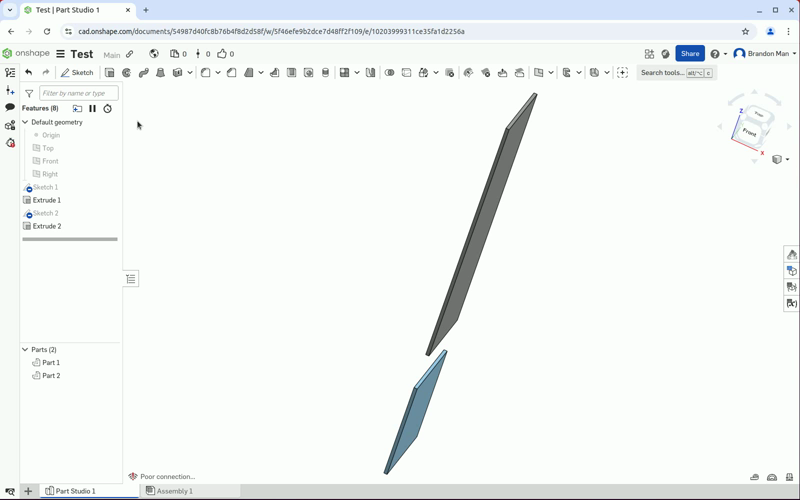
key(down, 2)
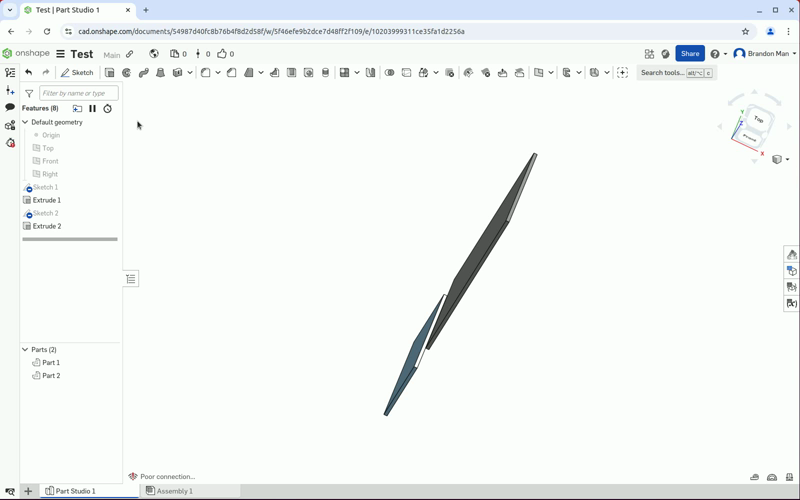
key(up, 2)
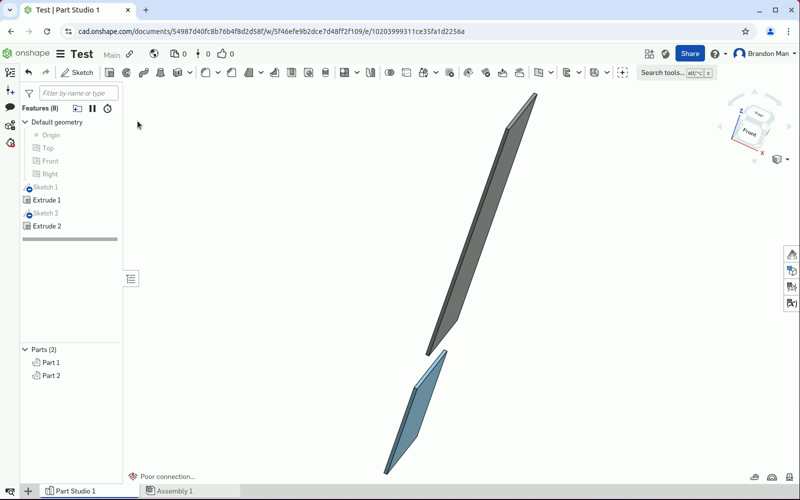
key(left, 2)
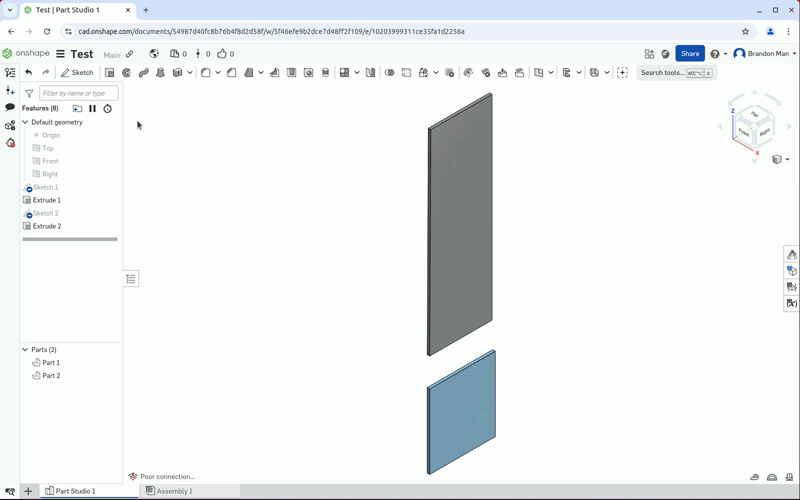
mouse_move(73, 189)
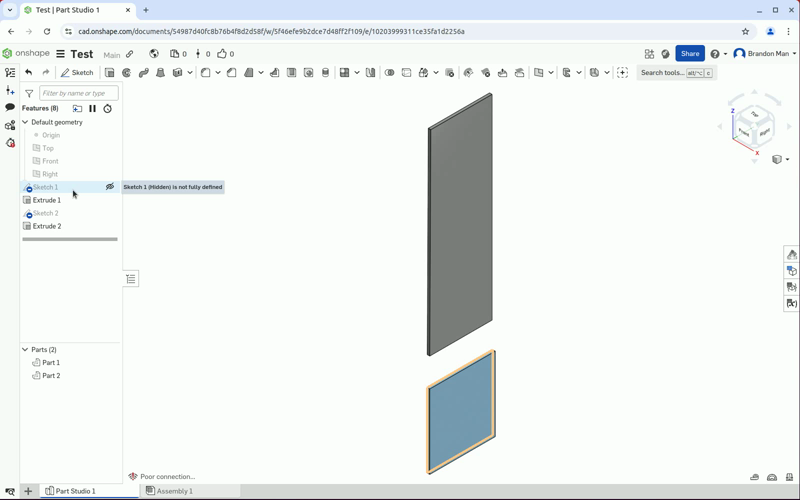
click(73, 189)